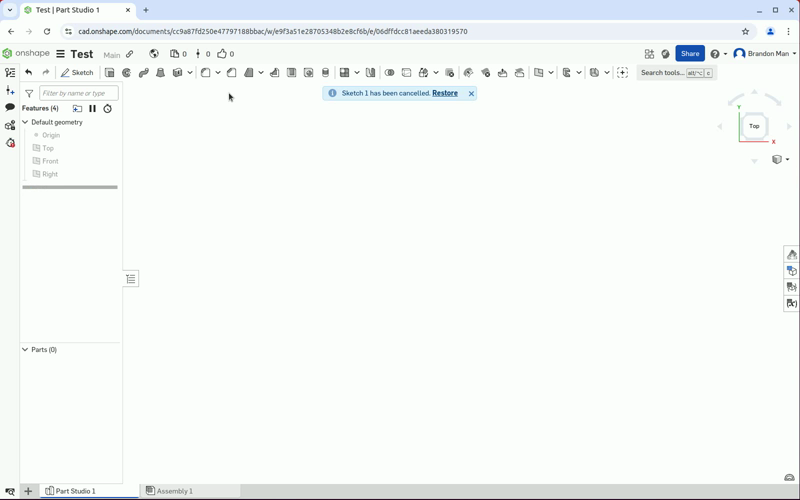
key(shift+h)
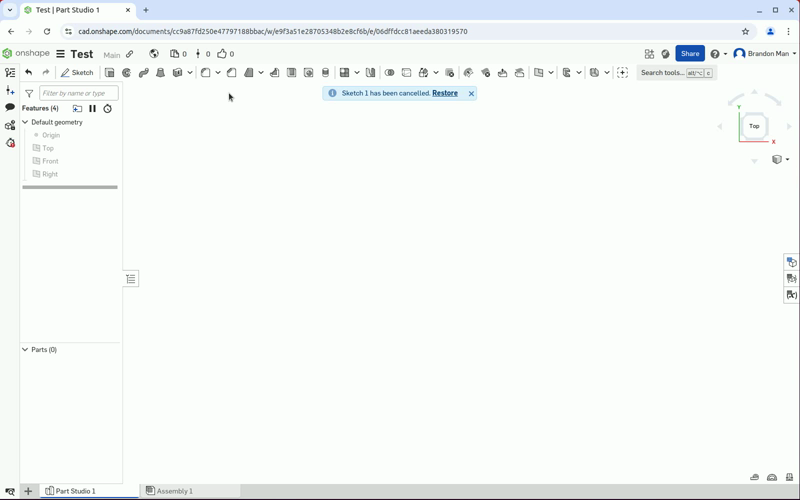
mouse_move(73, 352)
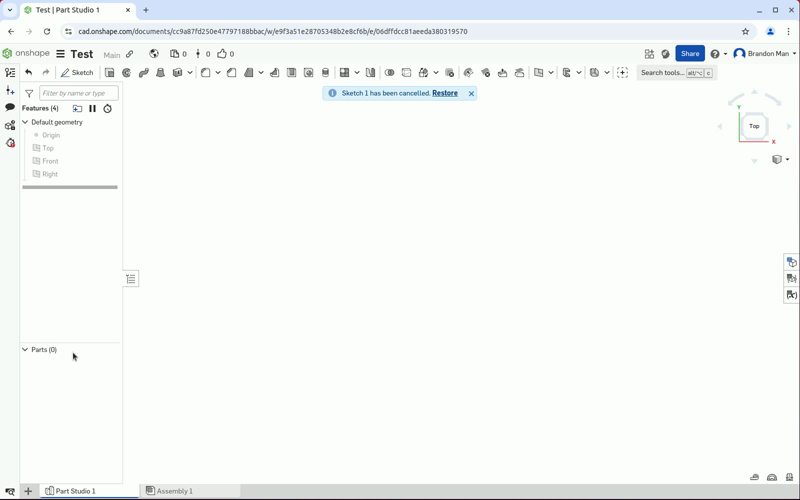
key(y)
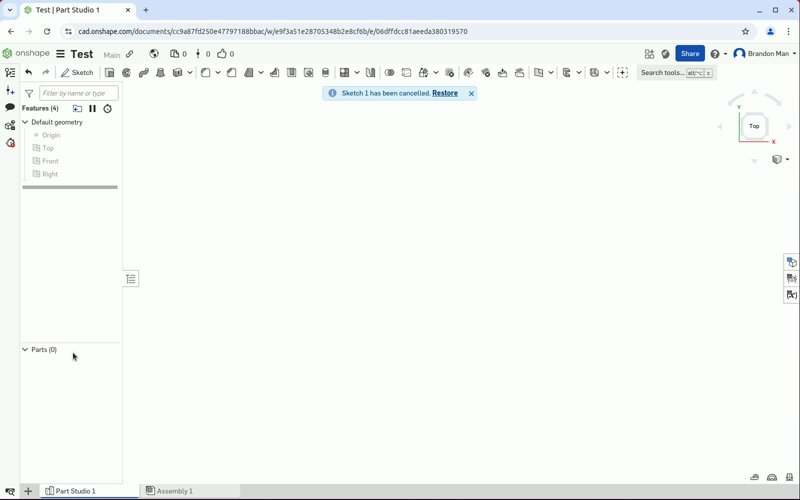
key(shift+p)
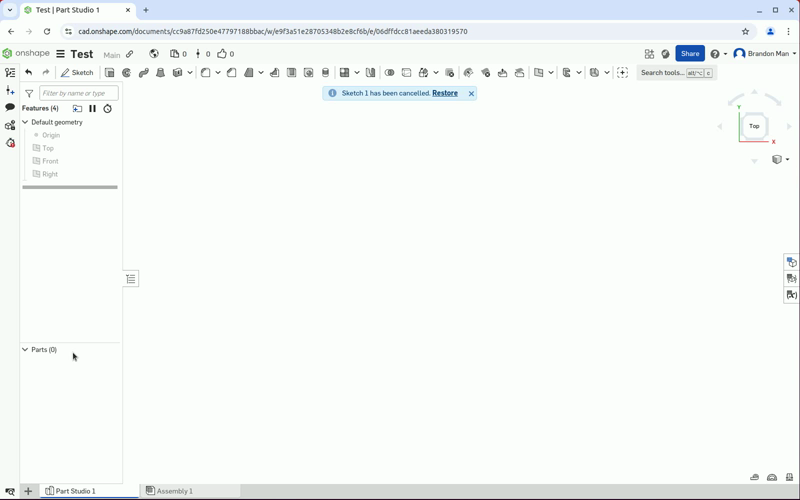
key(space)
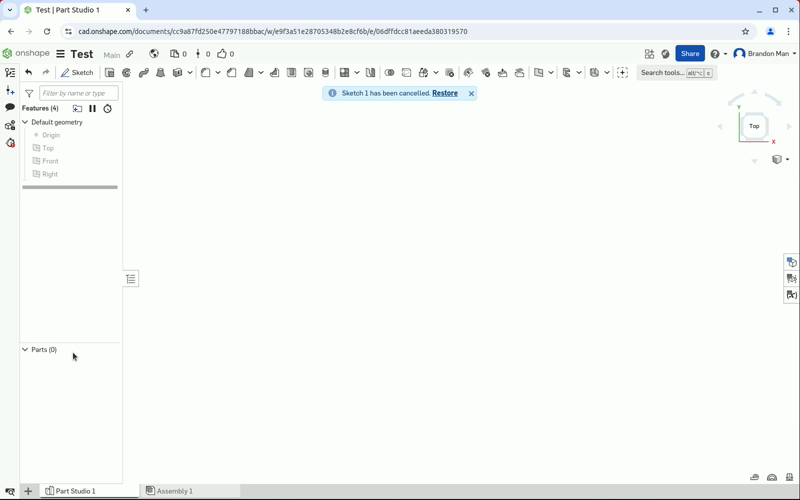
key_down(shift)
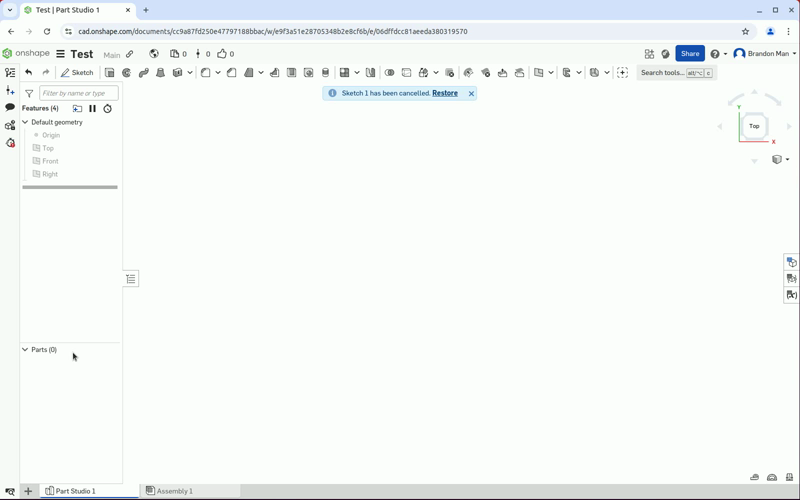
key(up)
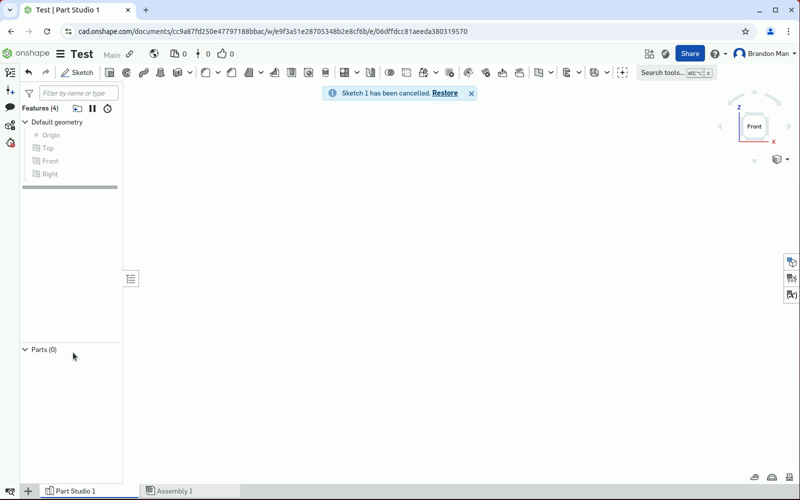
key_up(shift)
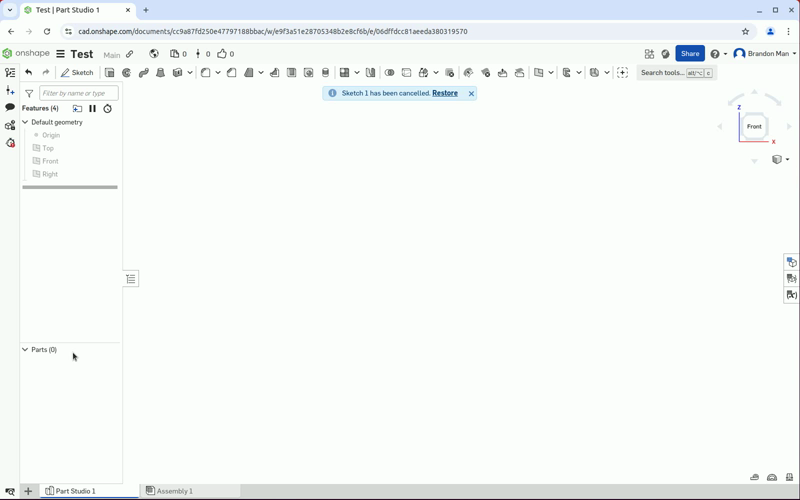
mouse_move(73, 352)
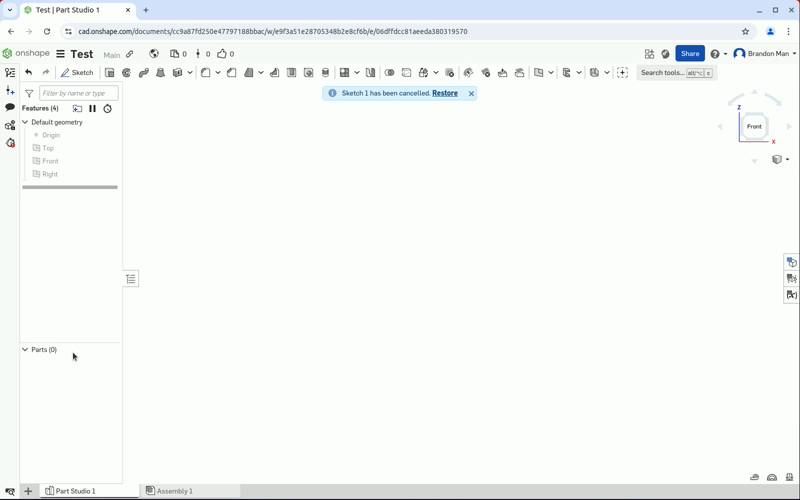
key(shift+y)
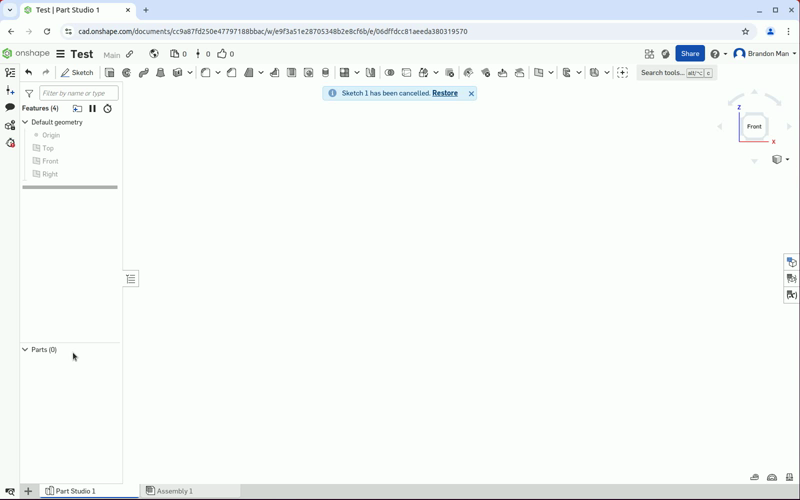
key(shift+s)
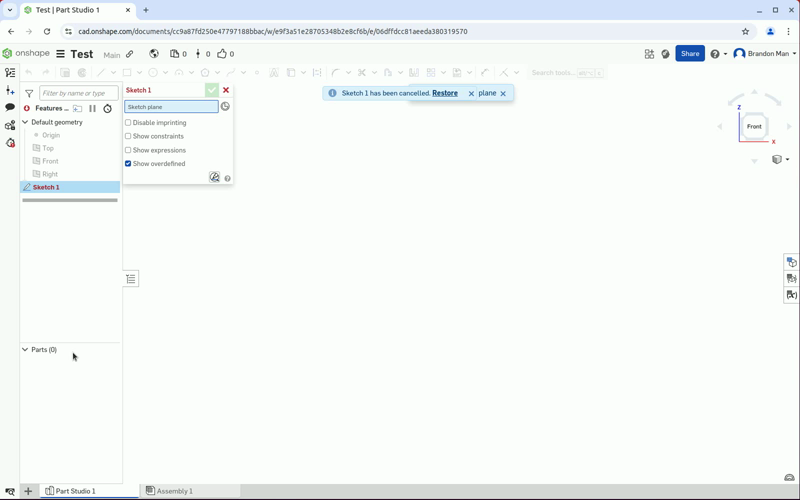
mouse_move(73, 163)
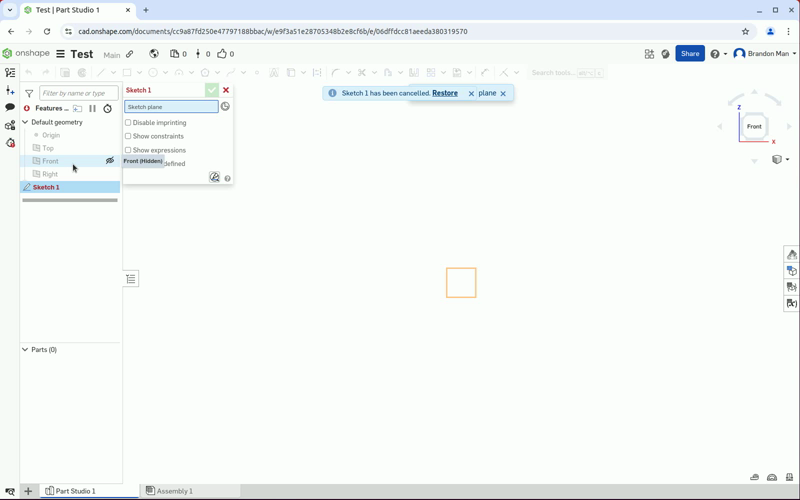
click(73, 163)
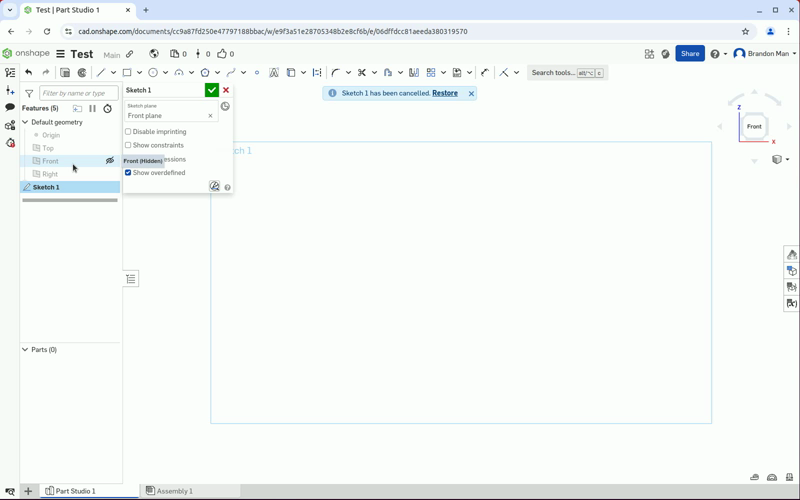
mouse_move(73, 352)
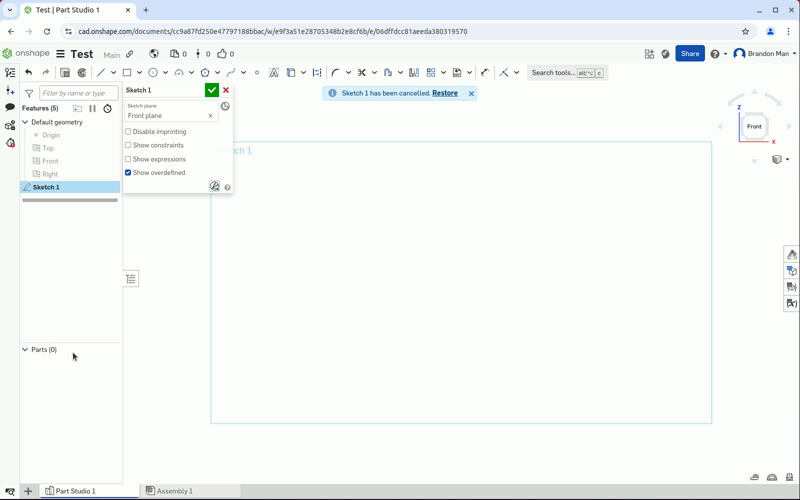
key(y)
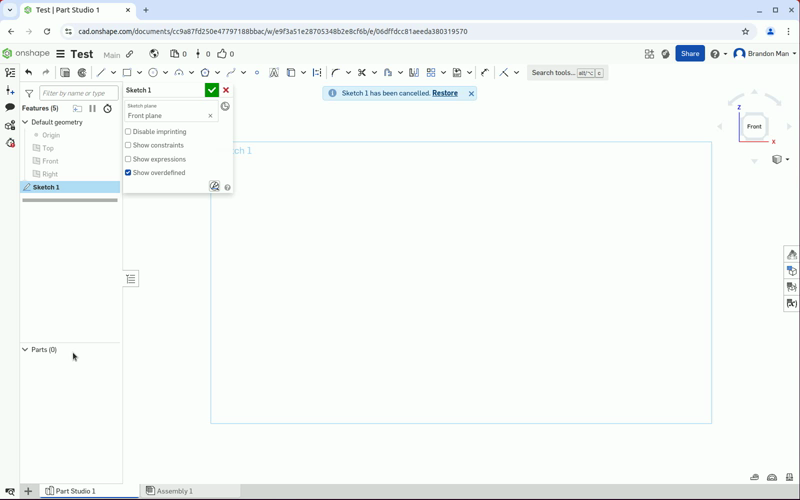
key(l)
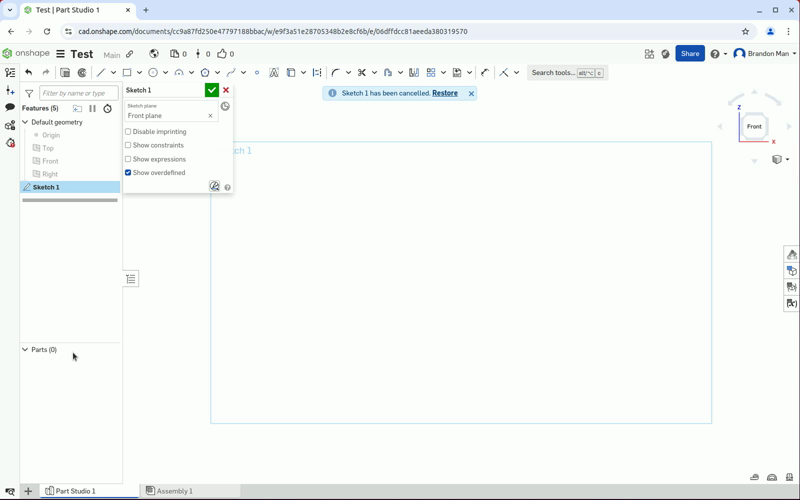
key_down(shift)
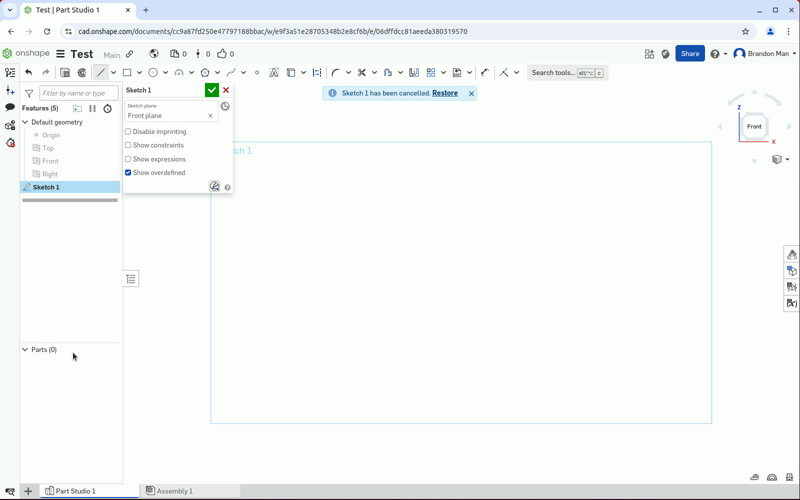
mouse_move(460, 282)
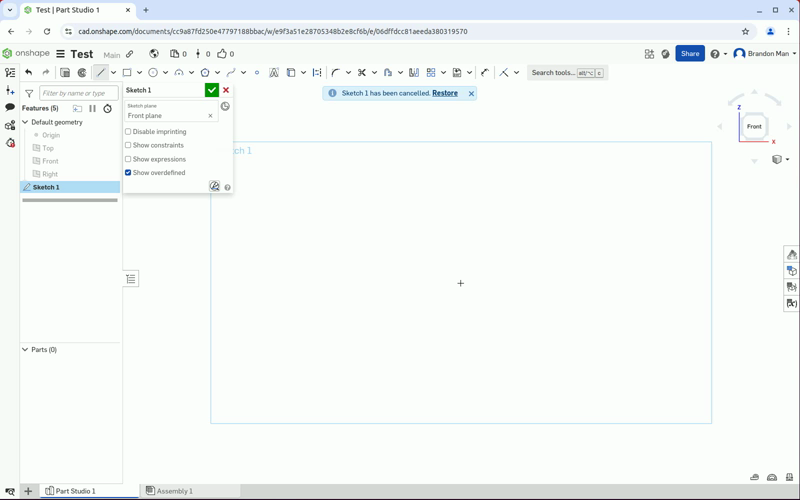
click(460, 282)
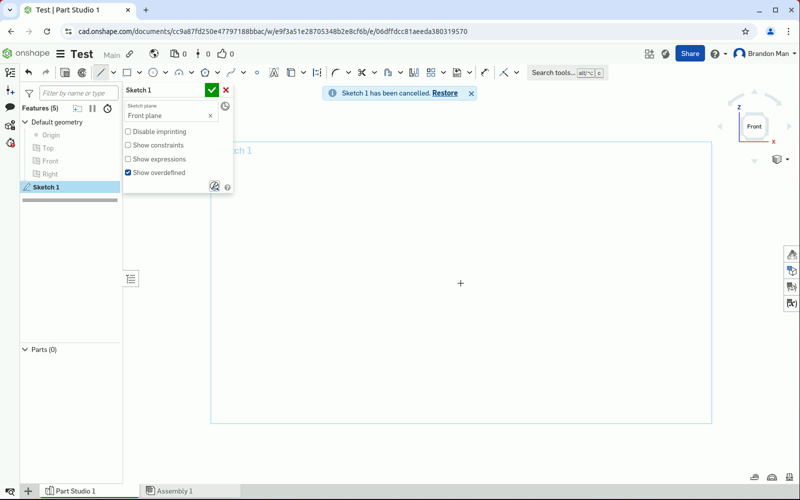
key_up(shift)
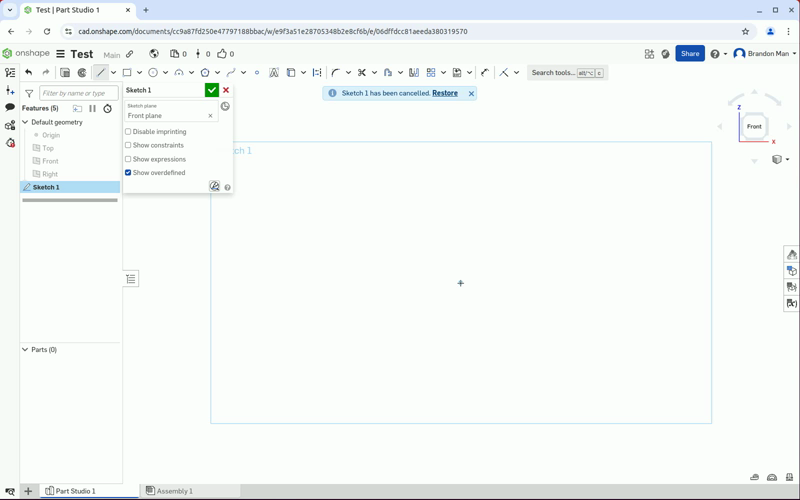
key_down(shift)
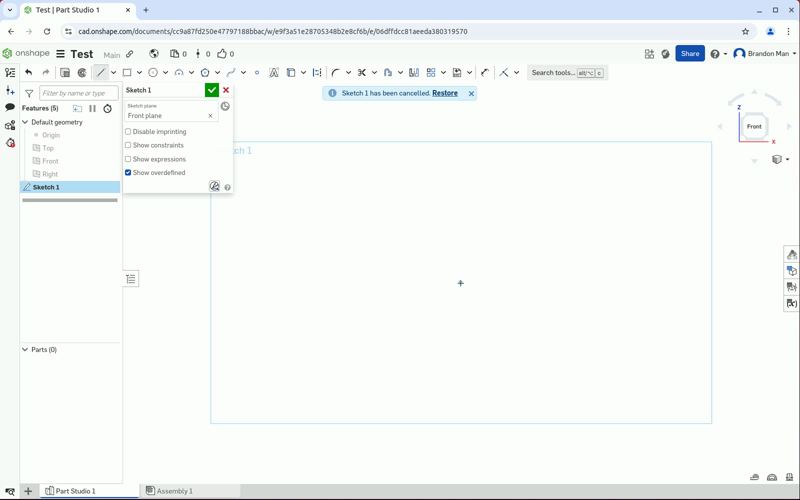
mouse_move(573, 282)
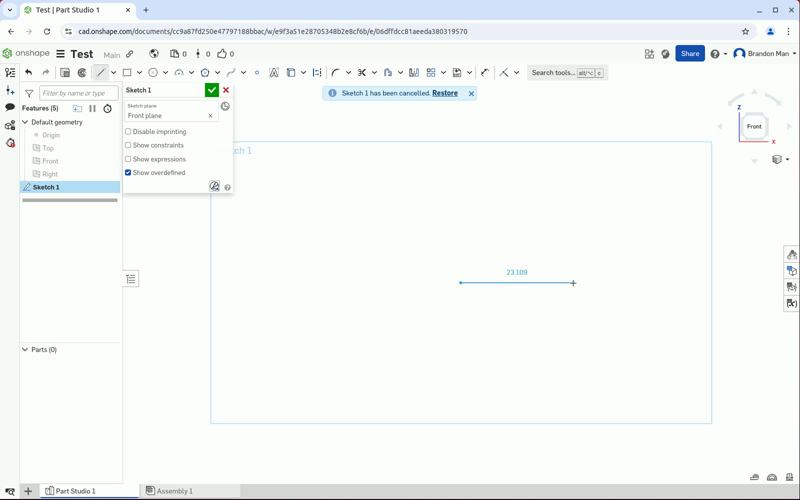
click(573, 282)
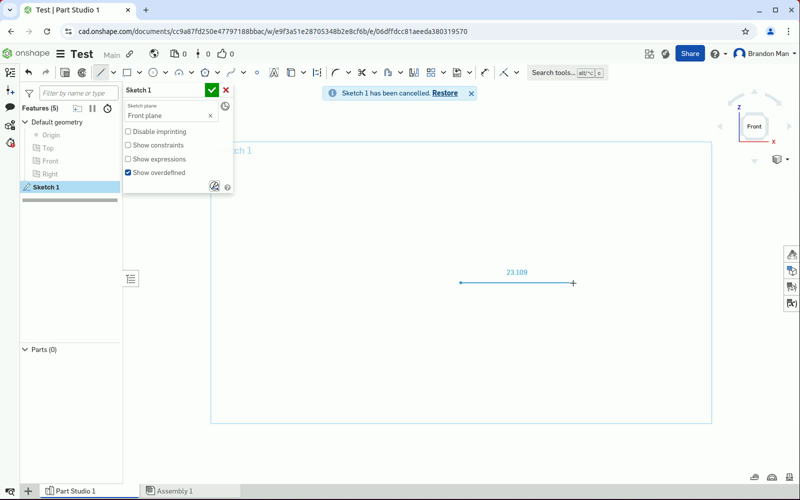
key_up(shift)
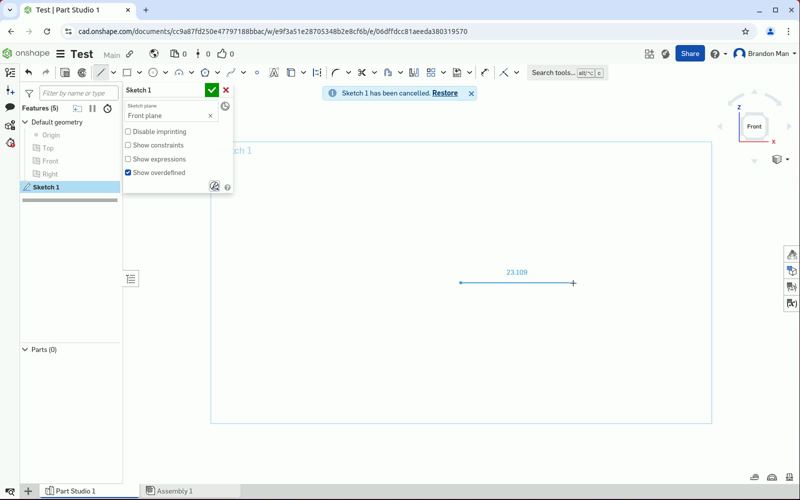
key_down(shift)
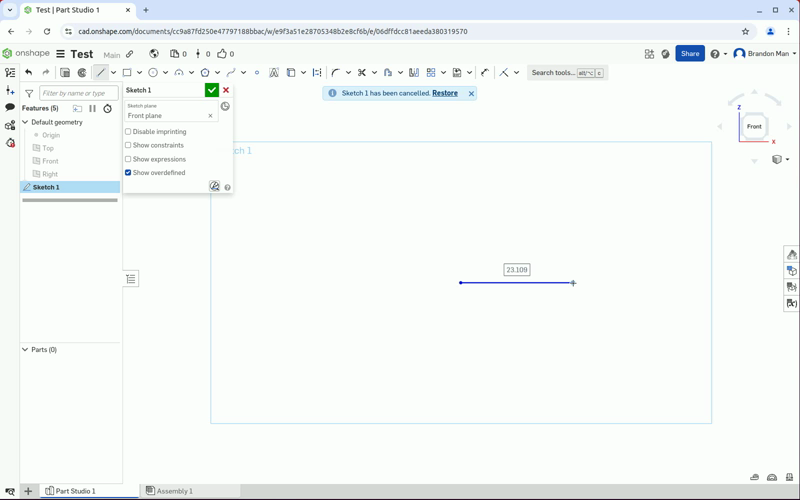
mouse_move(573, 189)
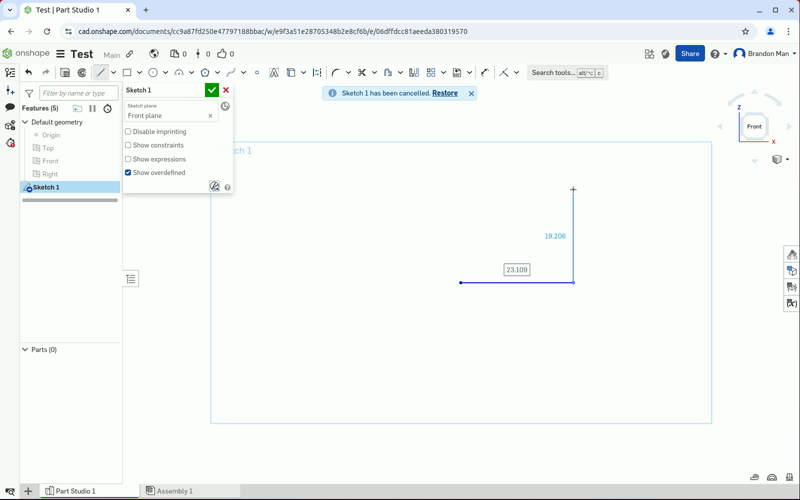
click(573, 189)
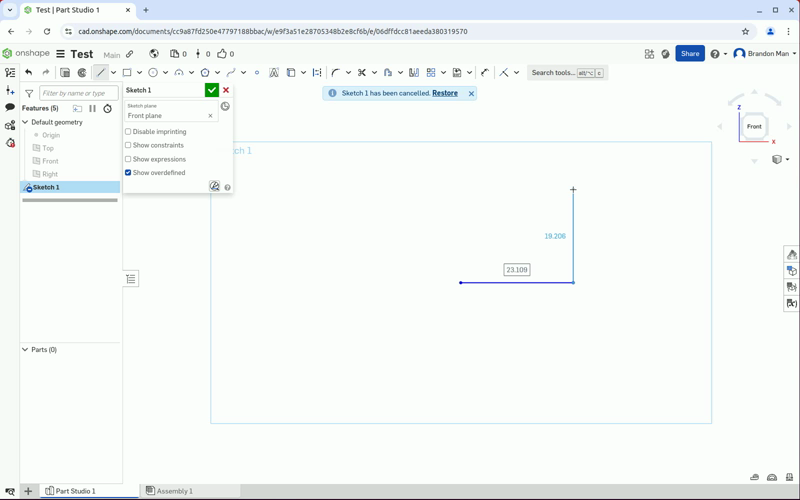
key_up(shift)
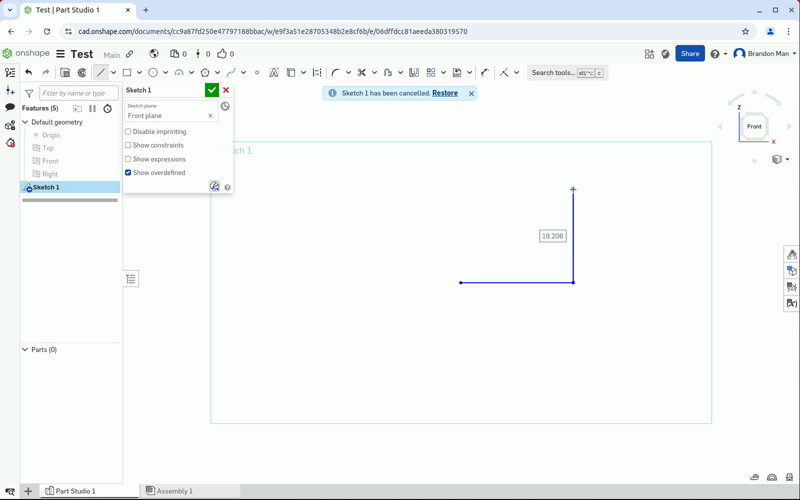
key_down(shift)
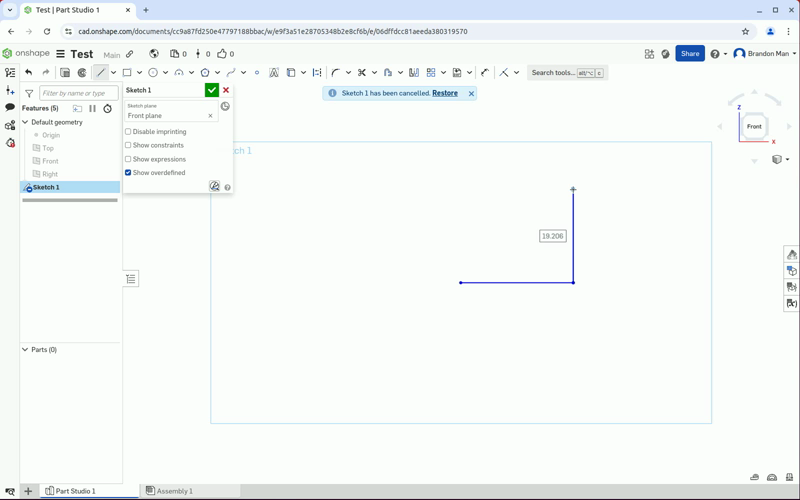
mouse_move(460, 189)
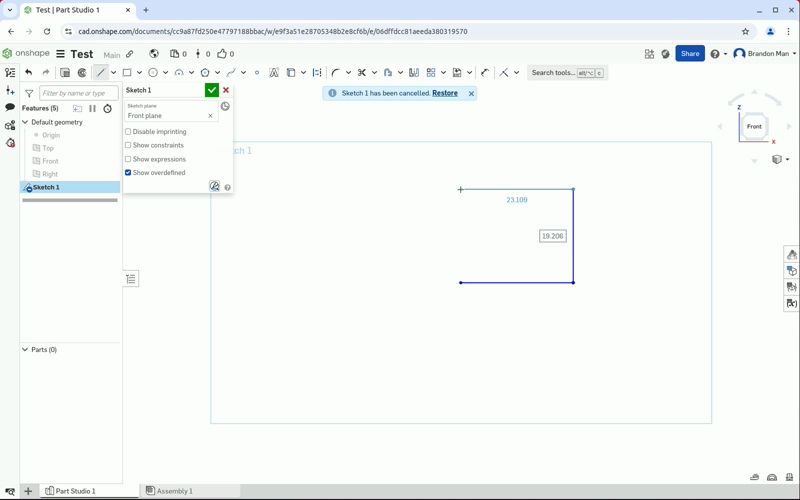
click(460, 189)
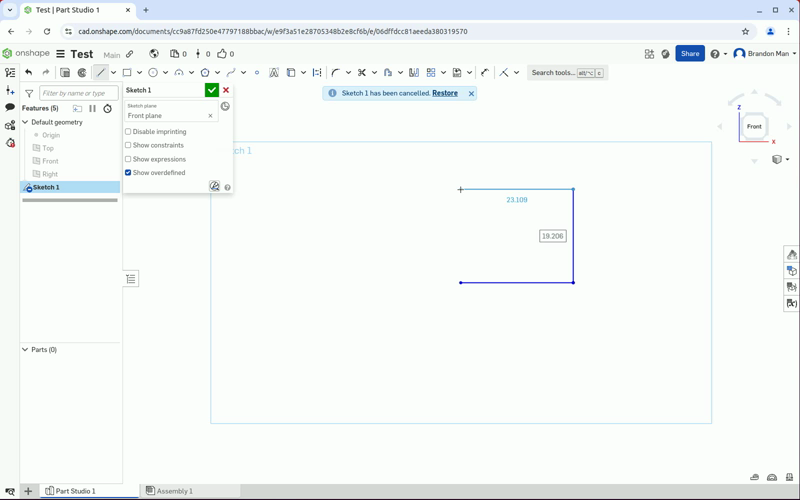
key_up(shift)
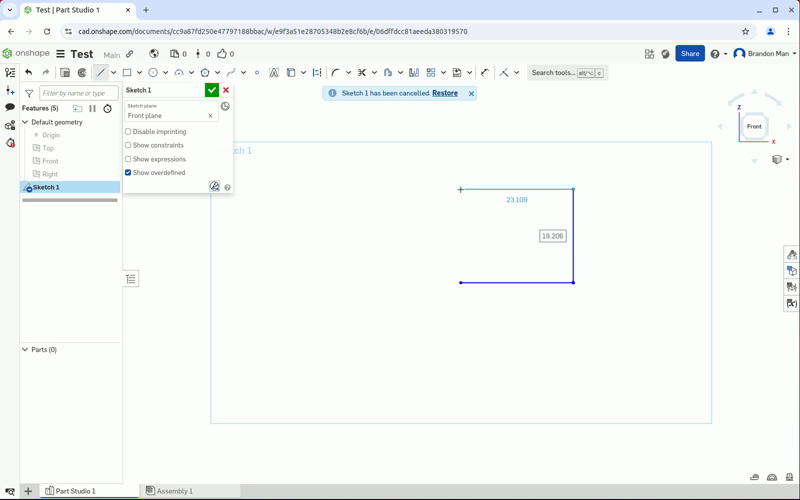
key_down(shift)
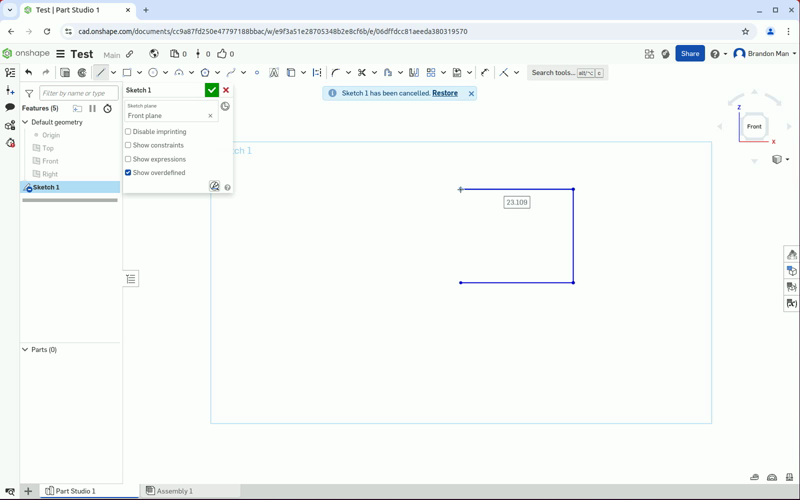
mouse_move(460, 282)
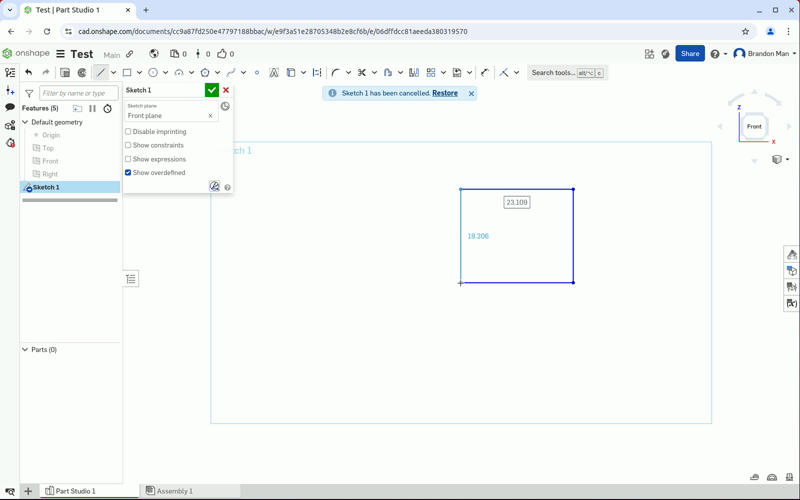
key_up(shift)
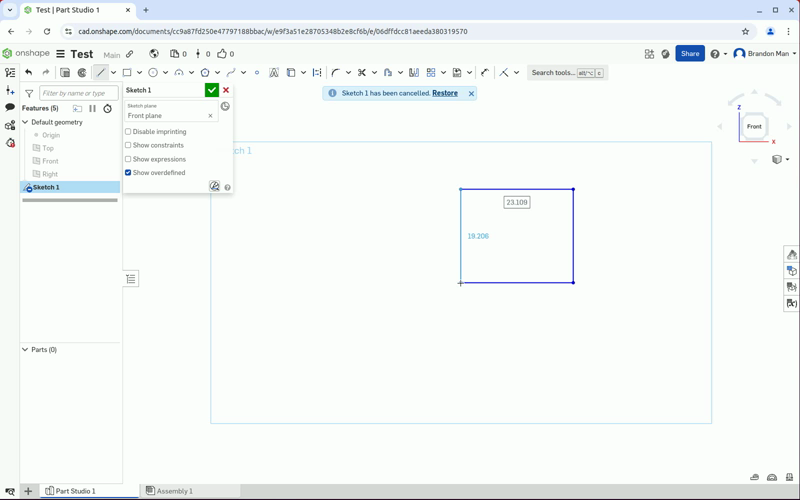
click(460, 282)
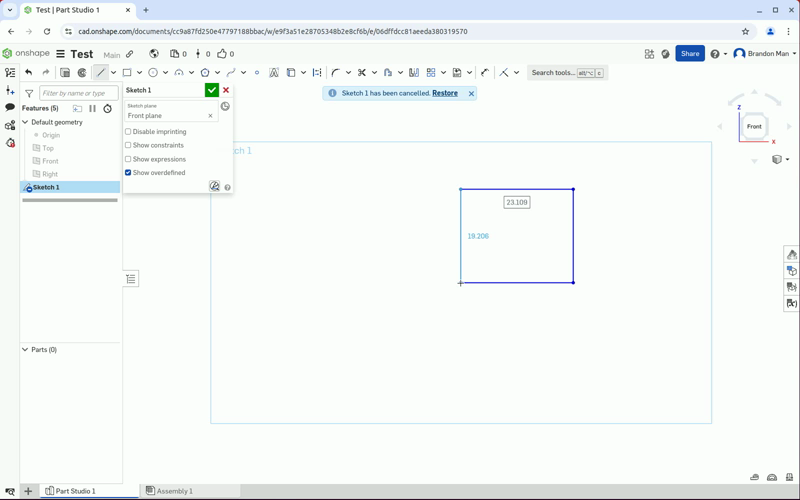
key(esc)
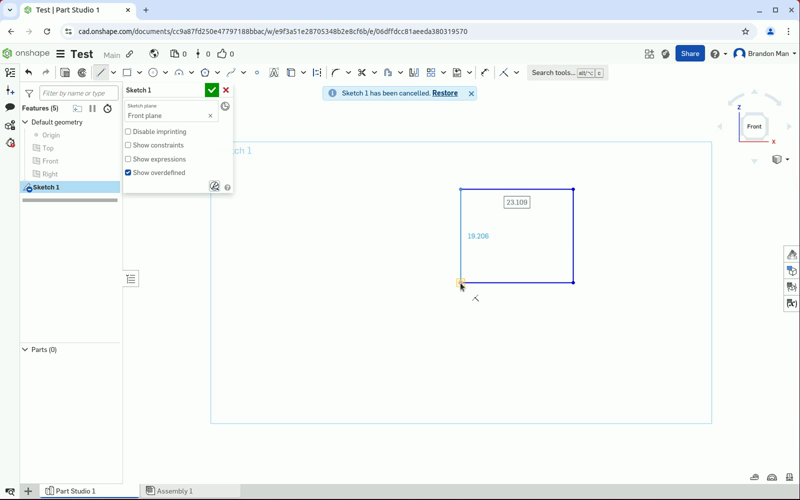
mouse_move(547, 199)
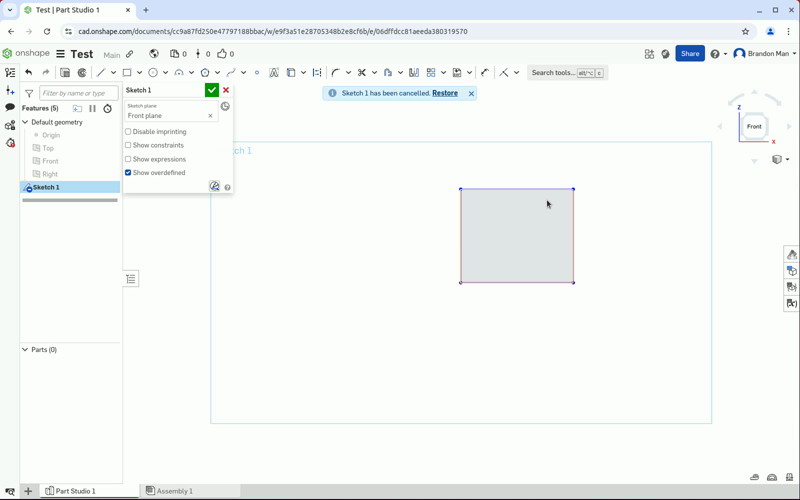
click(547, 199)
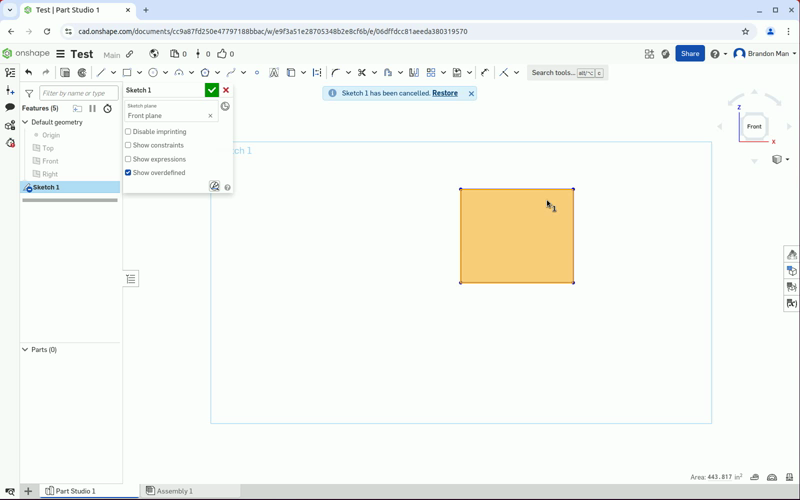
mouse_move(73, 352)
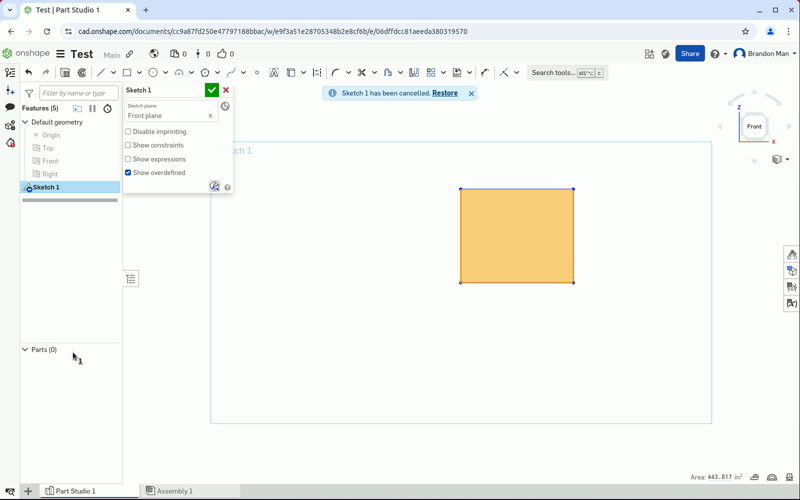
key(shift+y)
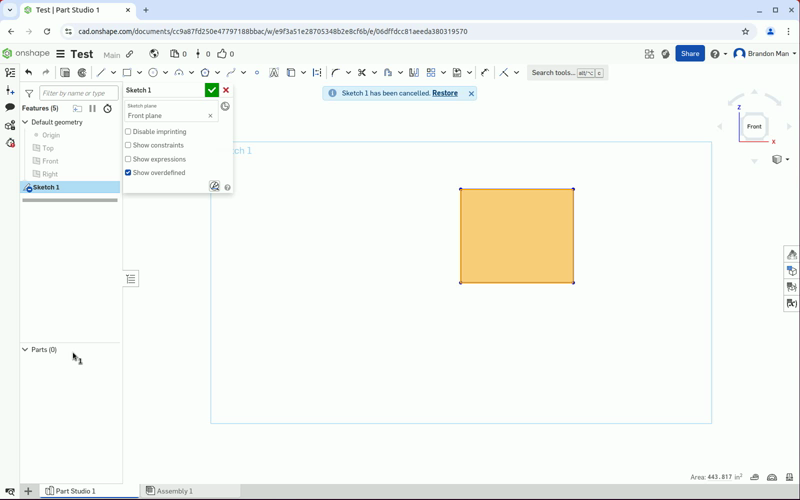
key(shift+e)
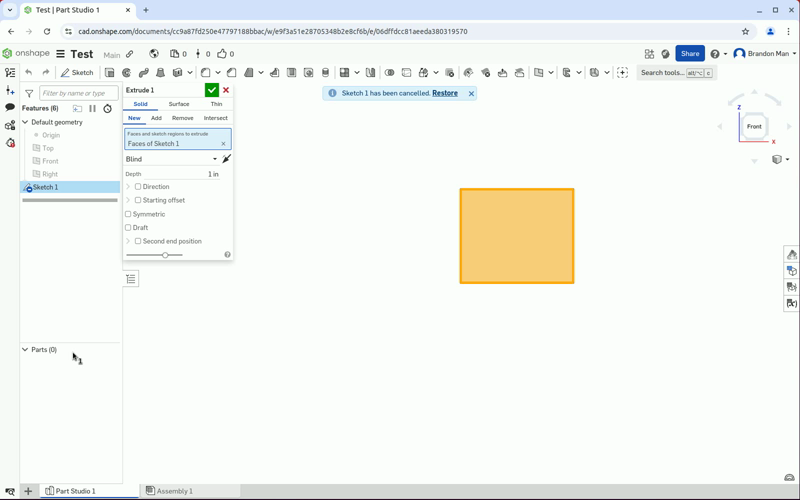
mouse_move(143, 106)
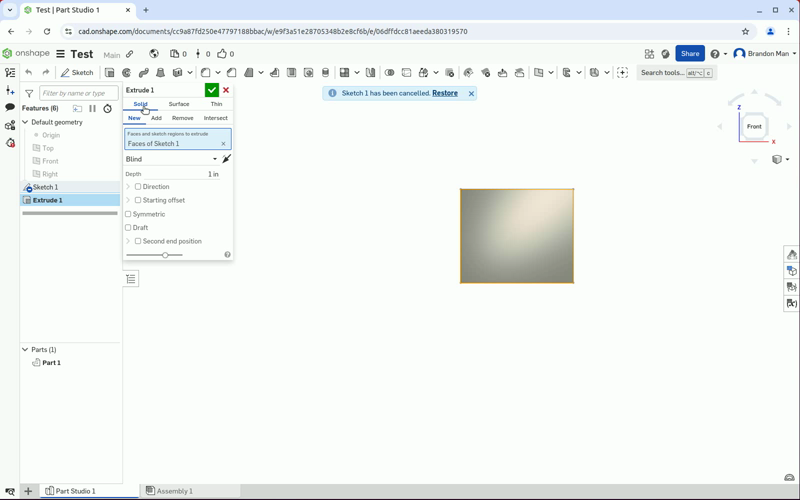
click(143, 106)
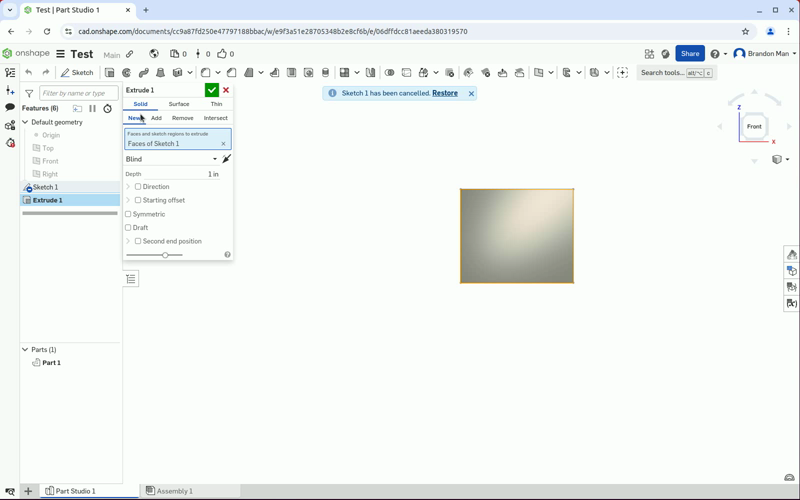
mouse_move(137, 120)
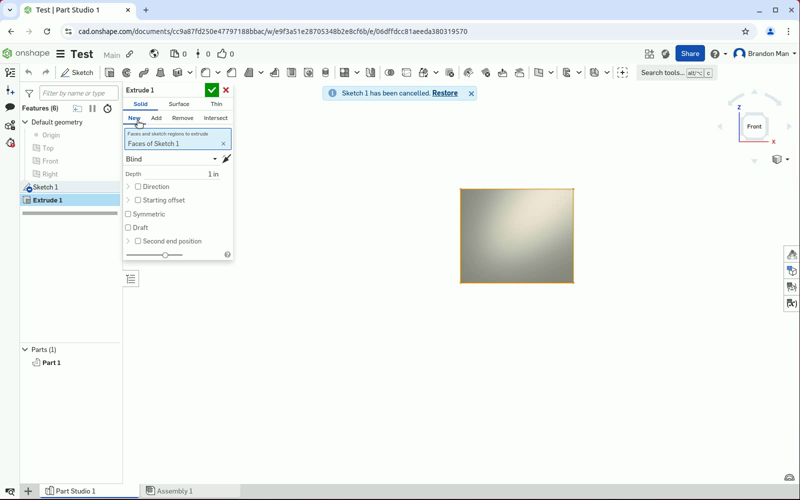
click(137, 120)
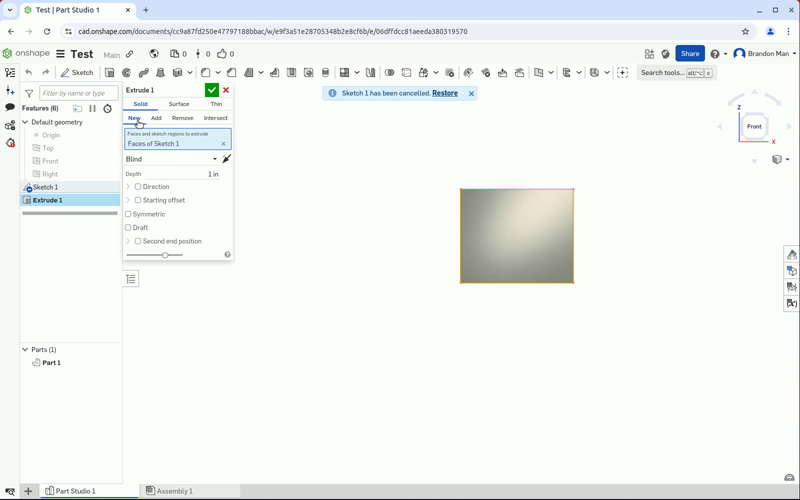
key(tab, 4)
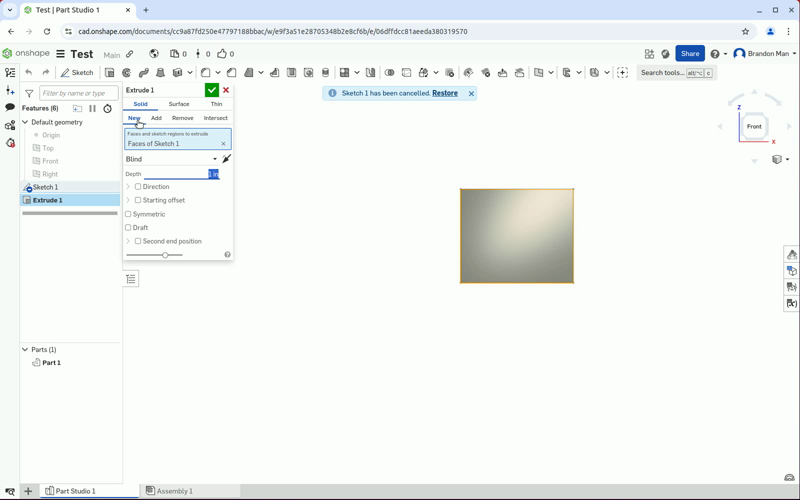
text(15.405)
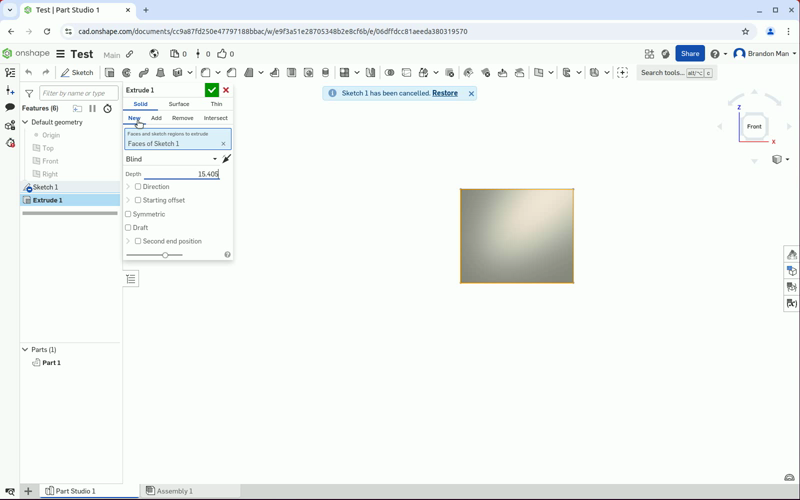
key(enter)
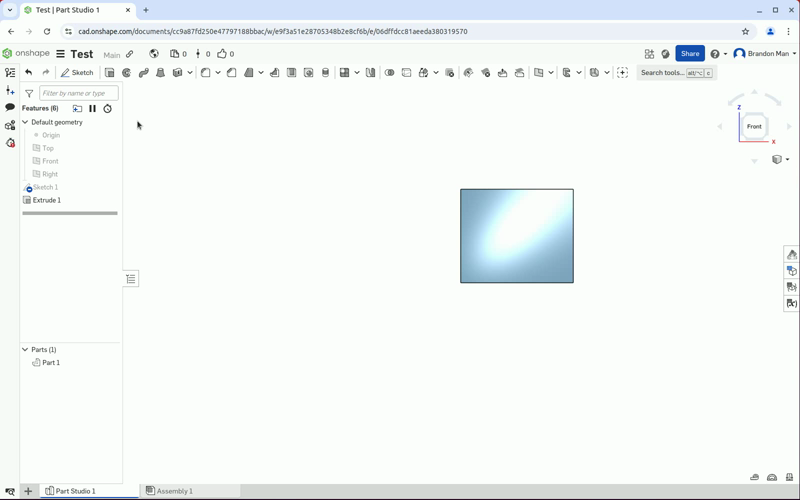
key(shift+h)
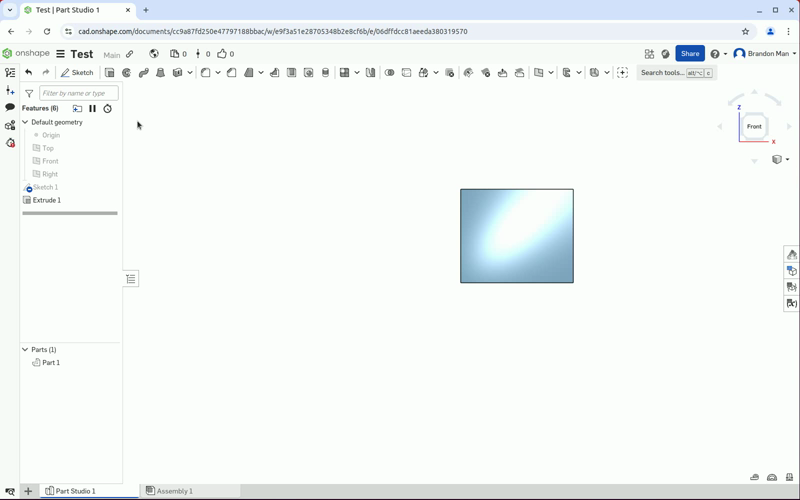
key(shift+h)
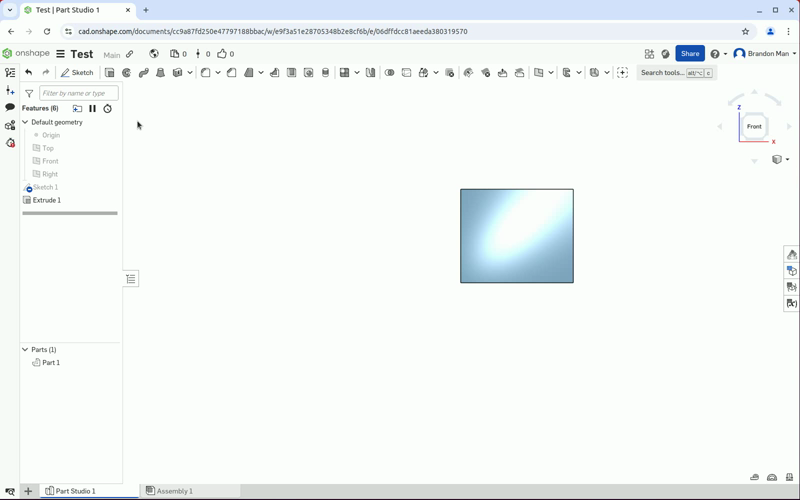
mouse_move(73, 189)
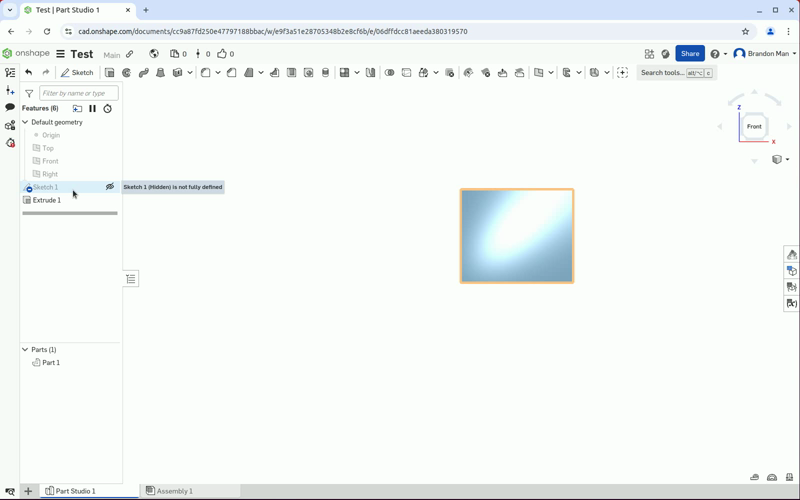
click(73, 189)
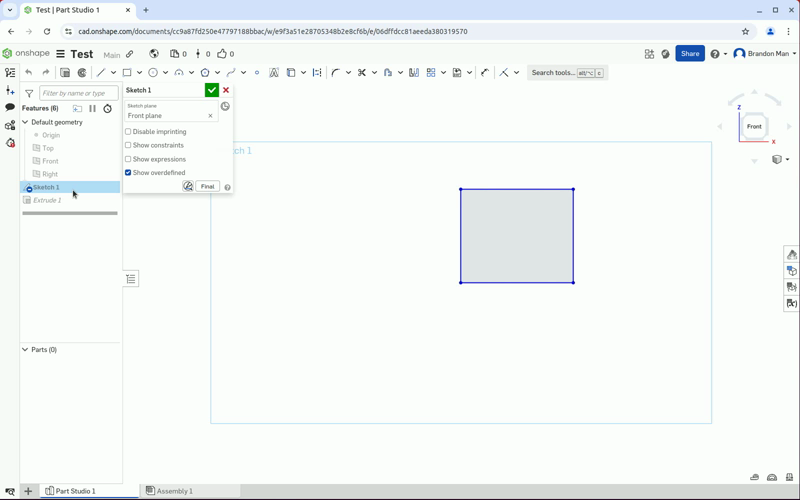
mouse_move(229, 92)
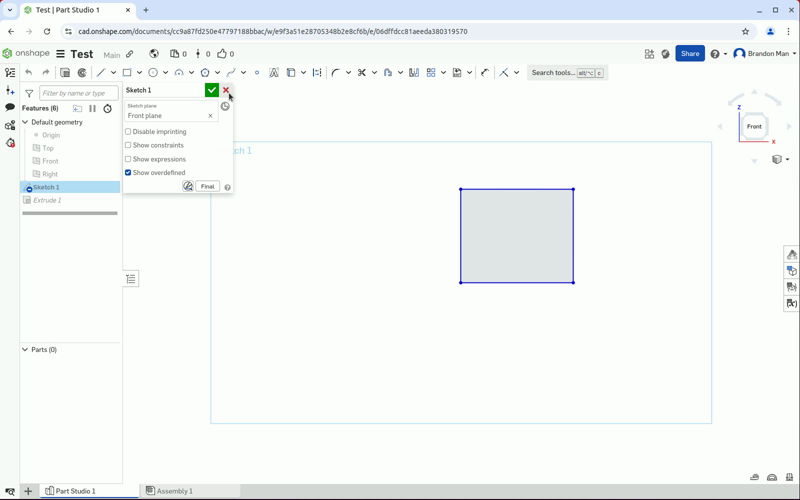
click(229, 92)
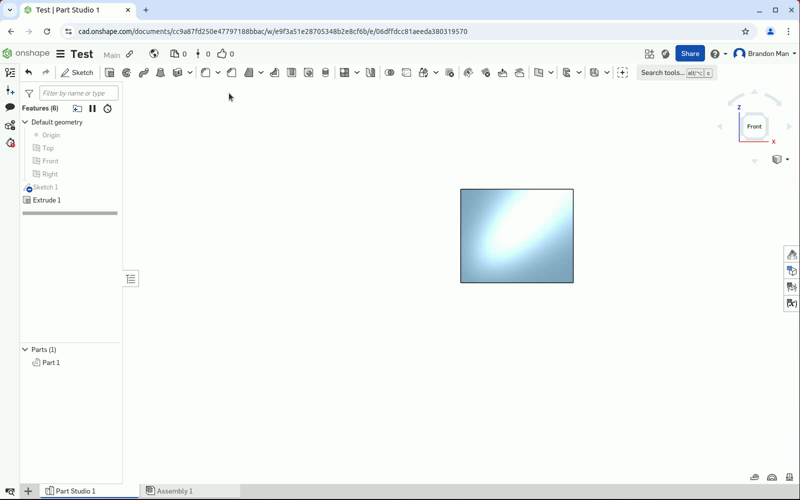
mouse_move(73, 352)
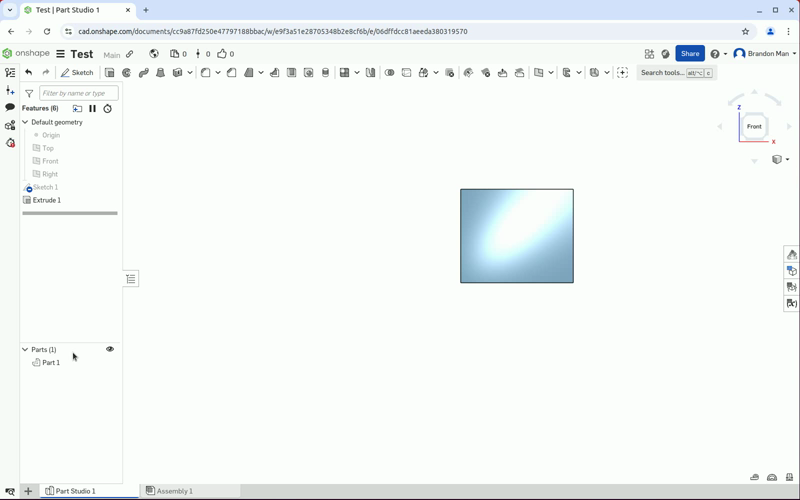
key(y)
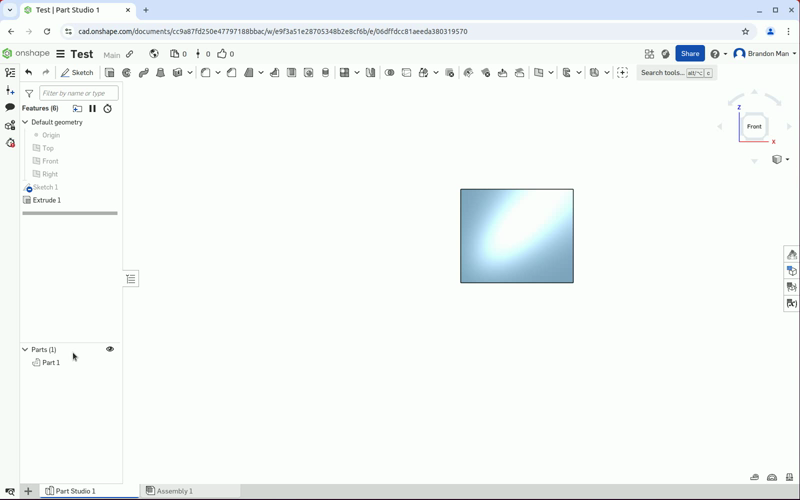
key(shift+p)
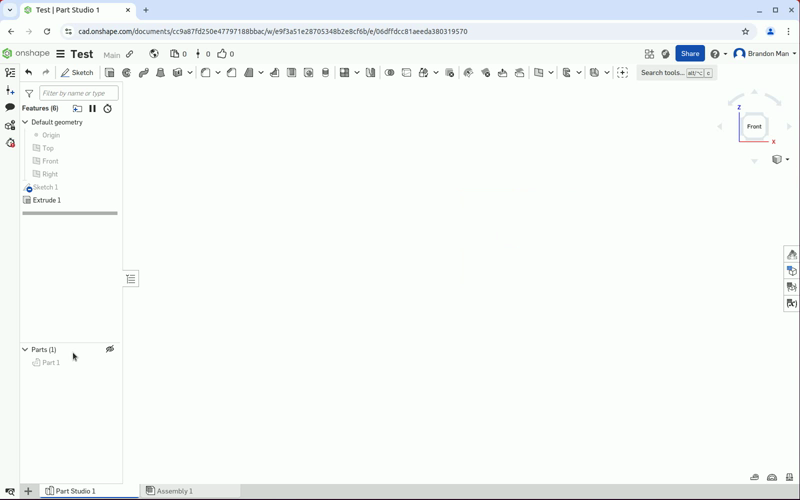
key(space)
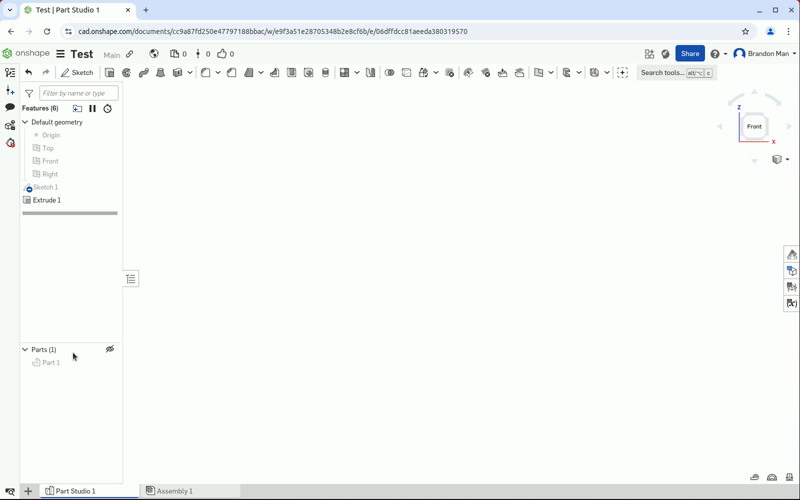
key_down(shift)
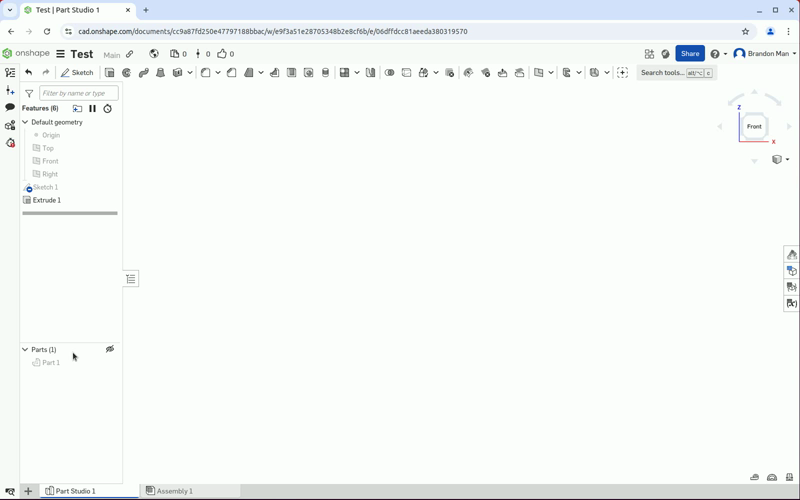
key(left)
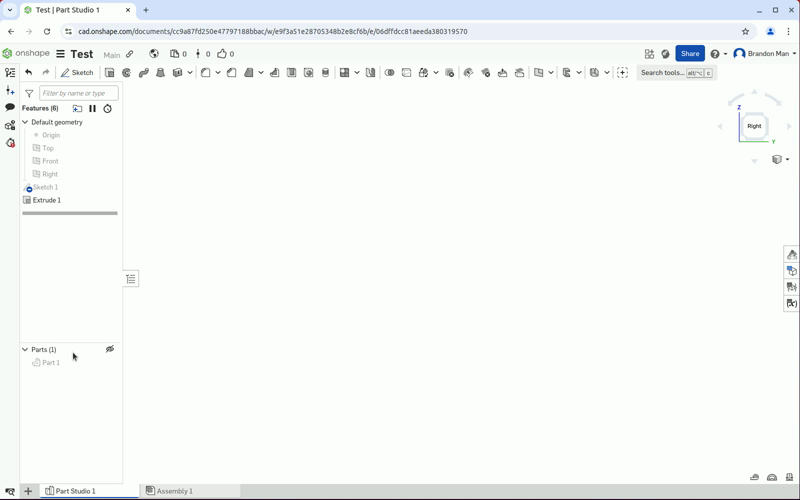
key_up(shift)
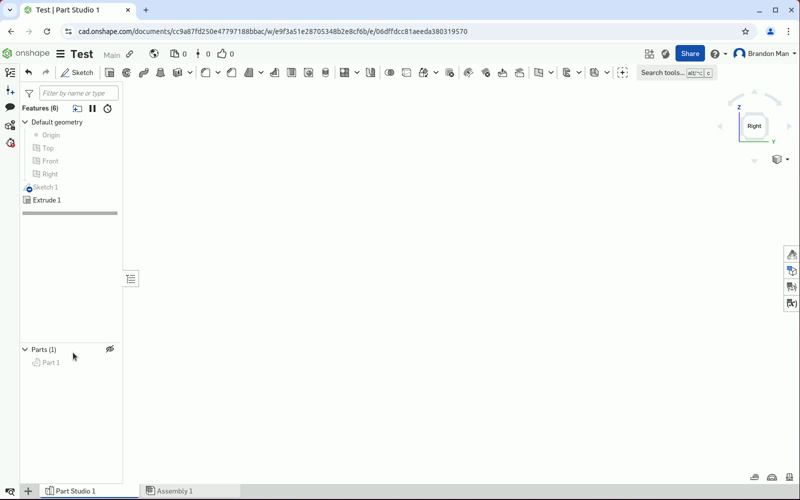
mouse_move(73, 352)
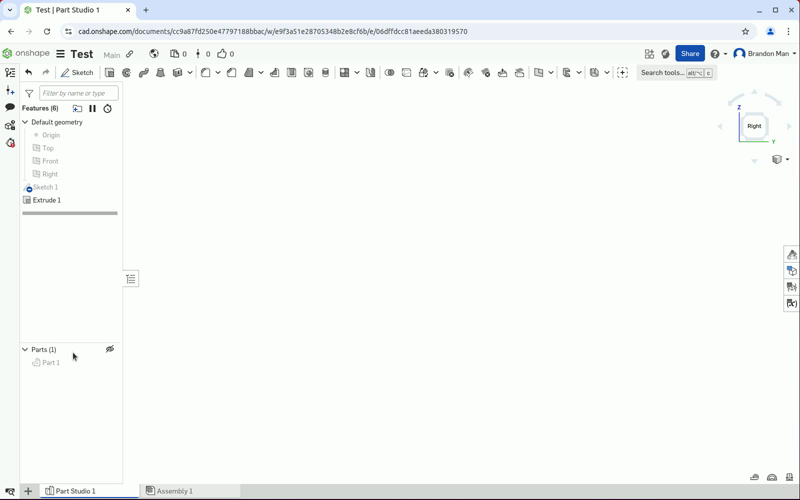
key(shift+y)
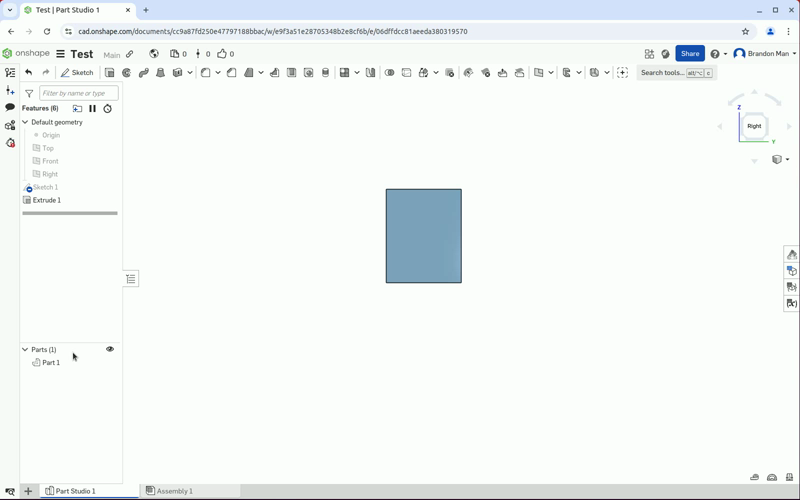
mouse_move(541, 75)
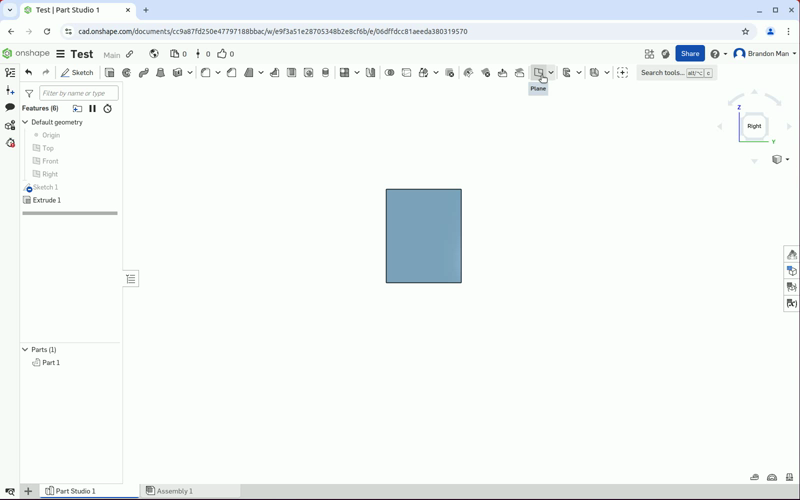
click(541, 75)
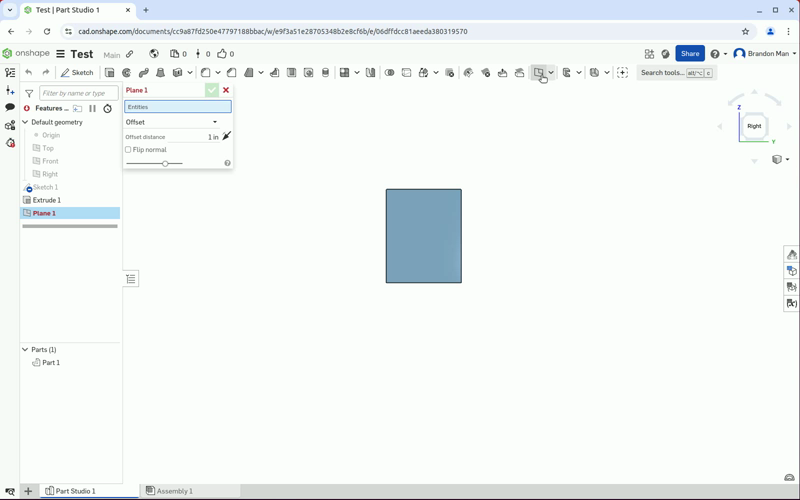
mouse_move(73, 176)
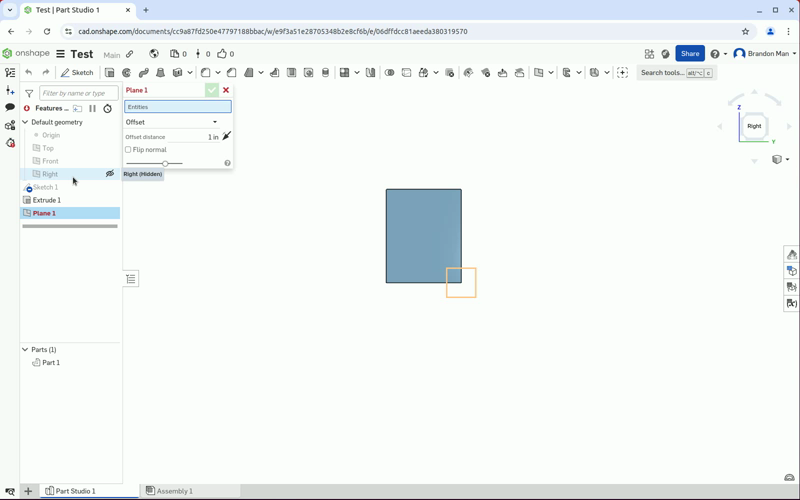
click(73, 176)
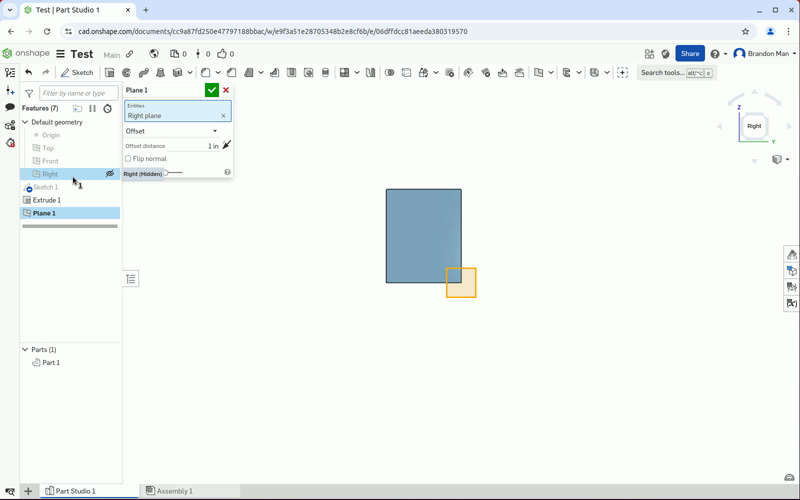
key(tab, 2)
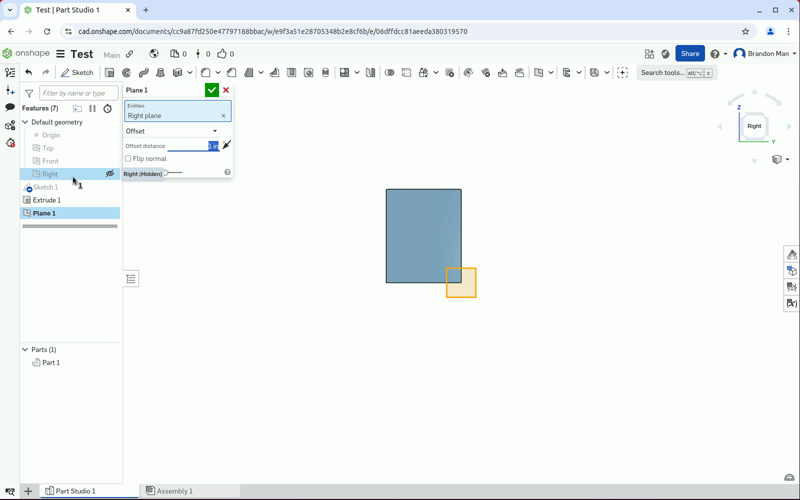
text(23.108)
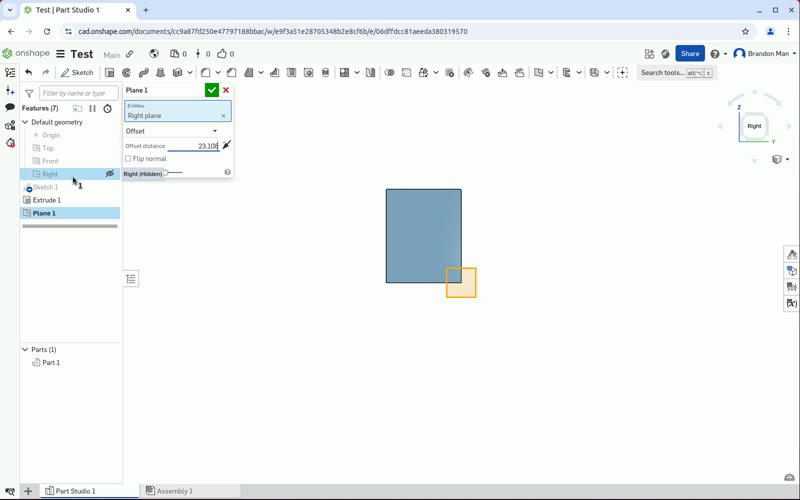
key(enter, 2)
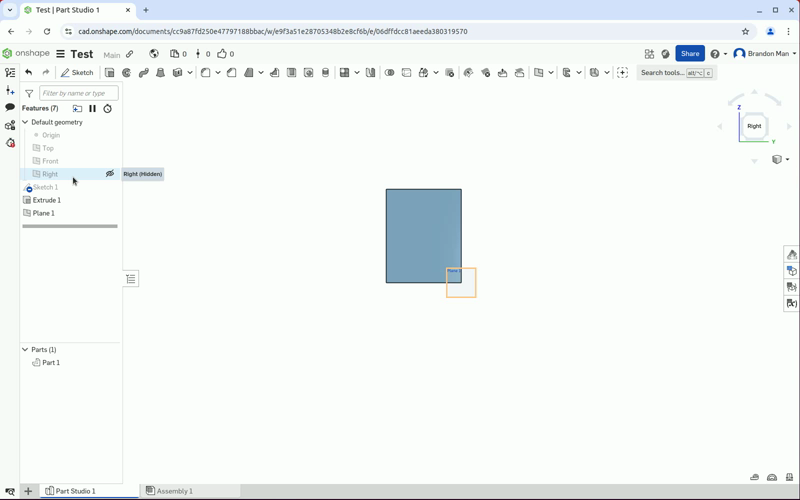
key(shift+s)
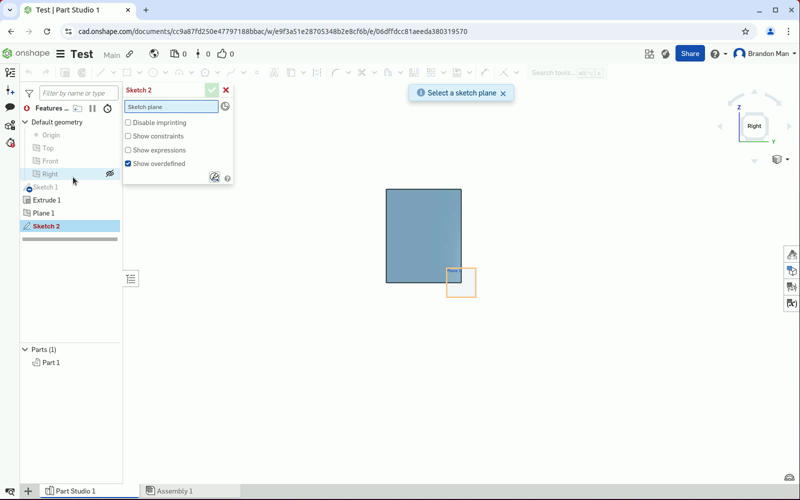
mouse_move(73, 215)
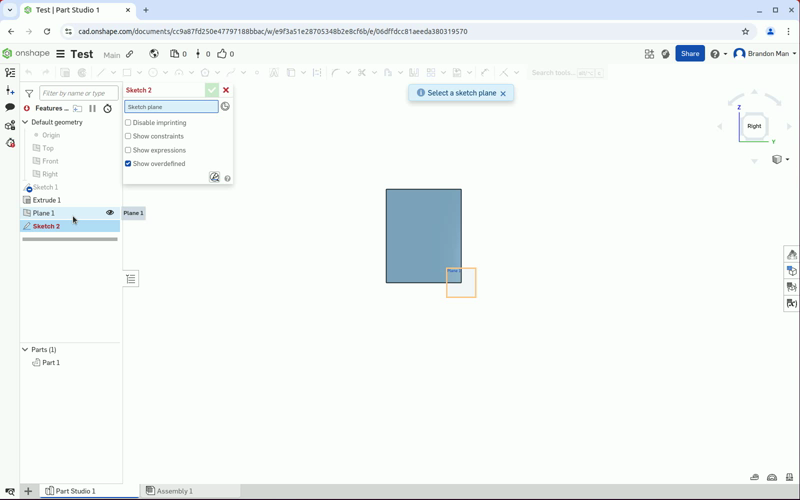
click(73, 215)
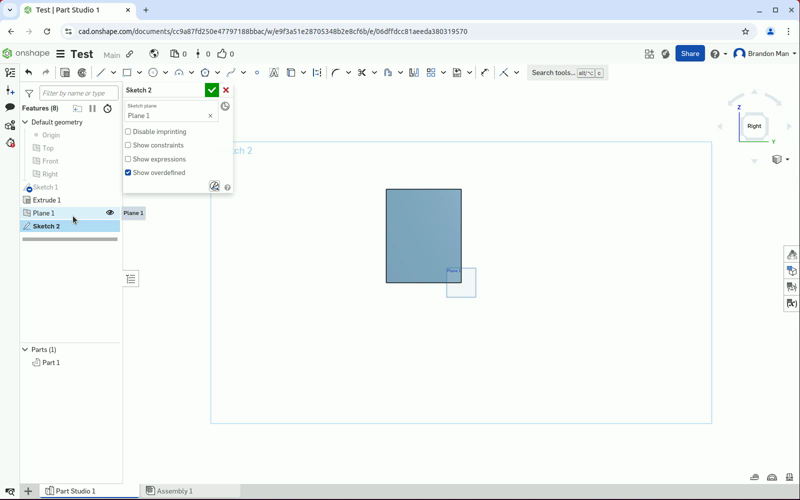
mouse_move(73, 352)
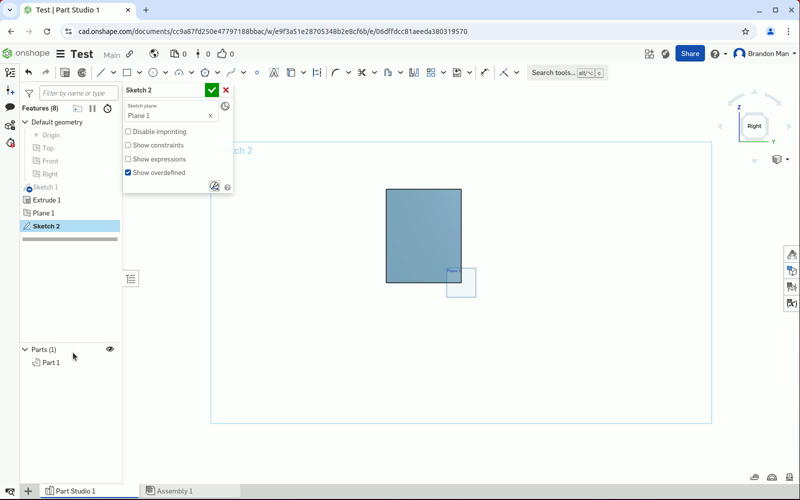
key(y)
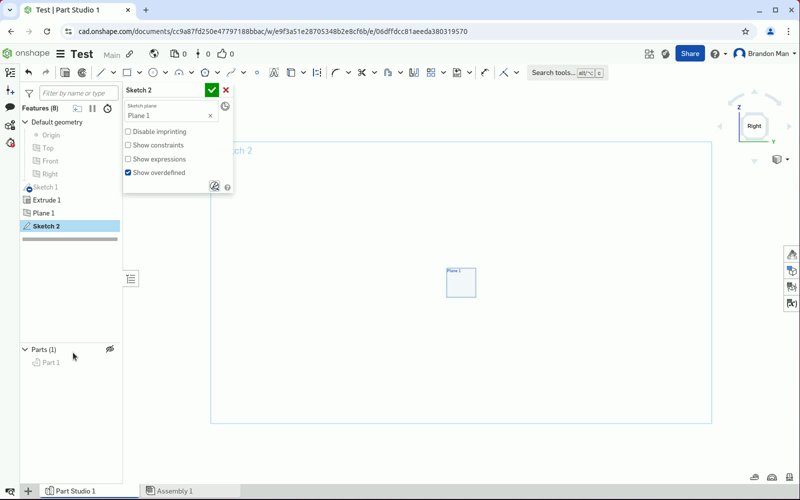
key(l)
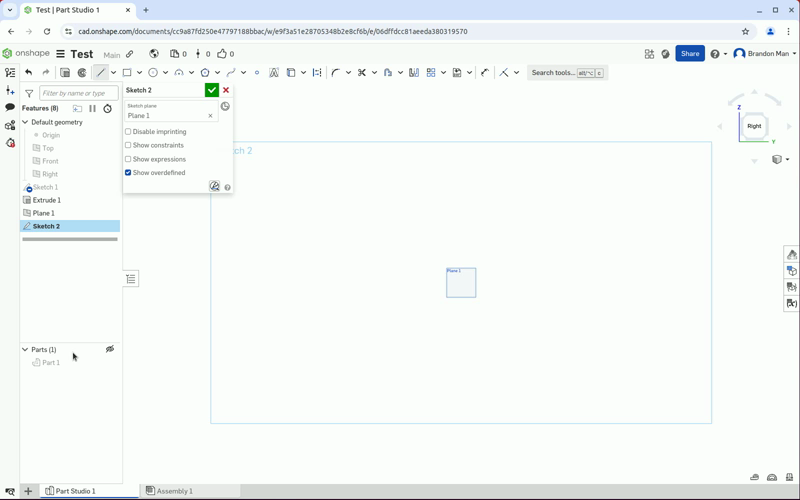
key_down(shift)
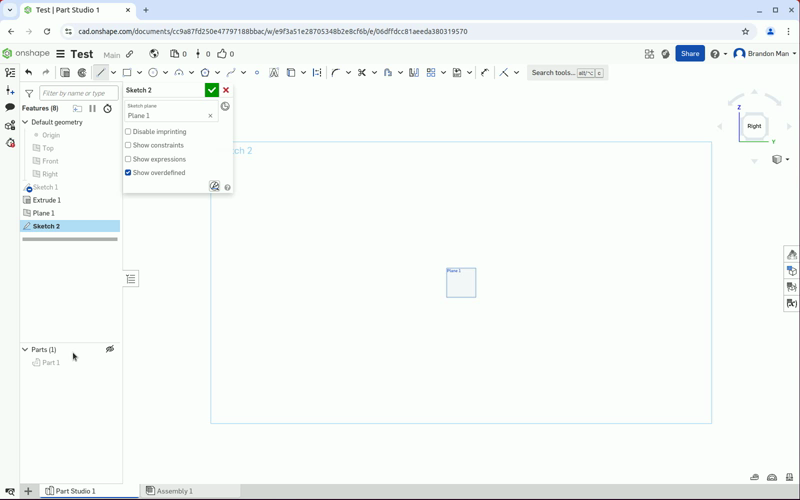
mouse_move(385, 261)
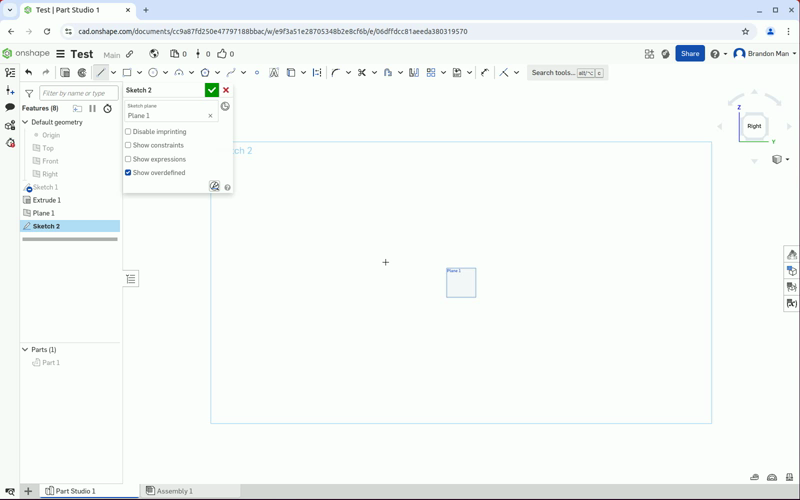
click(385, 261)
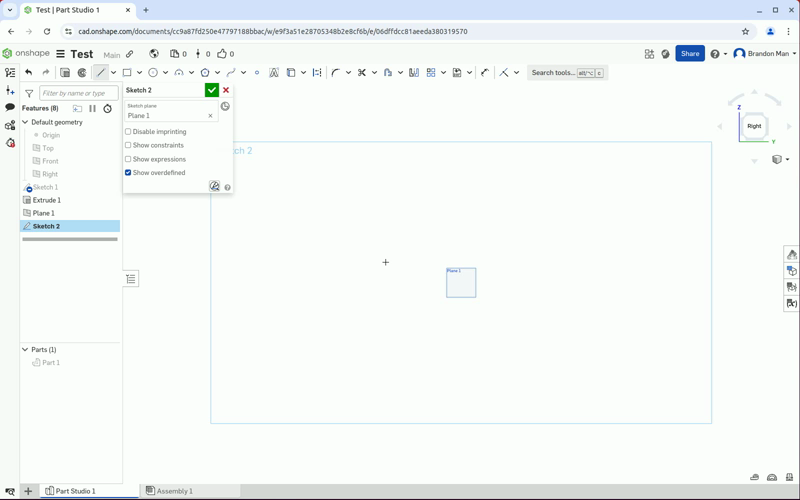
key_up(shift)
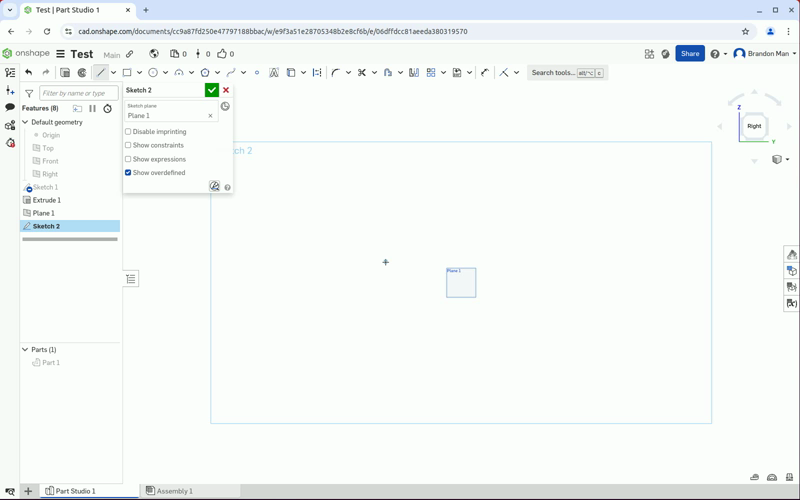
key_down(shift)
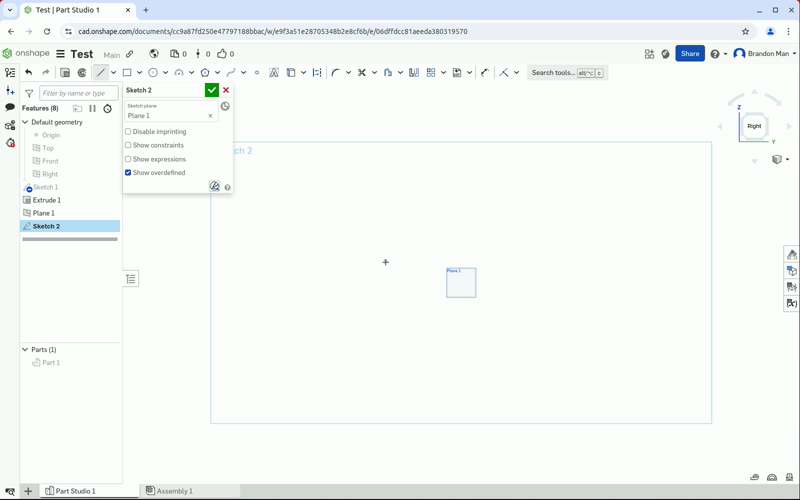
mouse_move(443, 188)
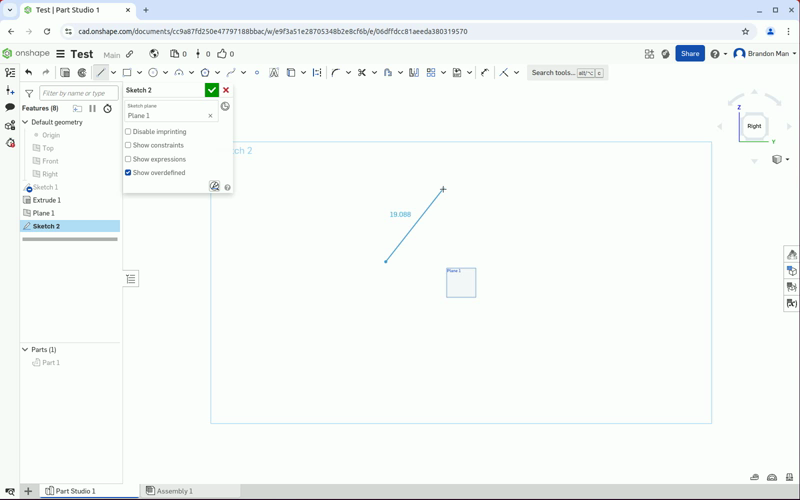
click(443, 188)
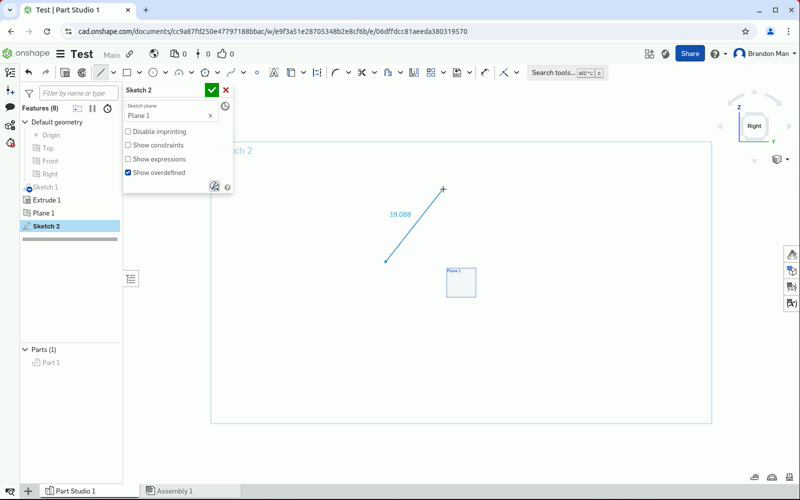
key_up(shift)
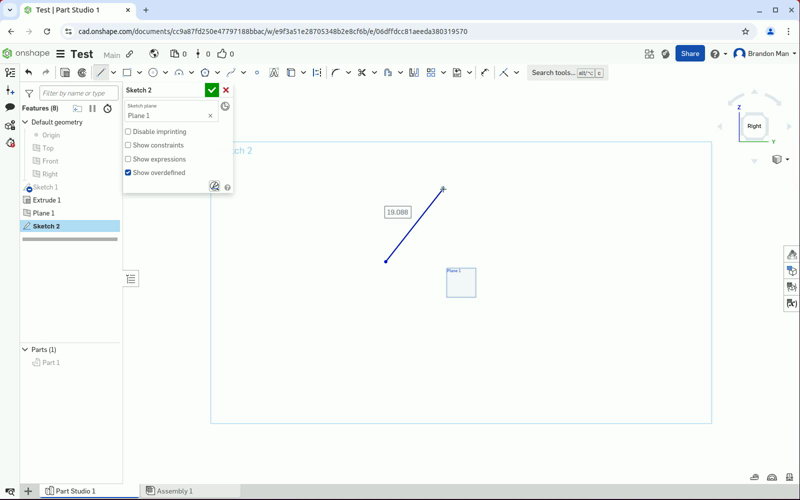
key_down(shift)
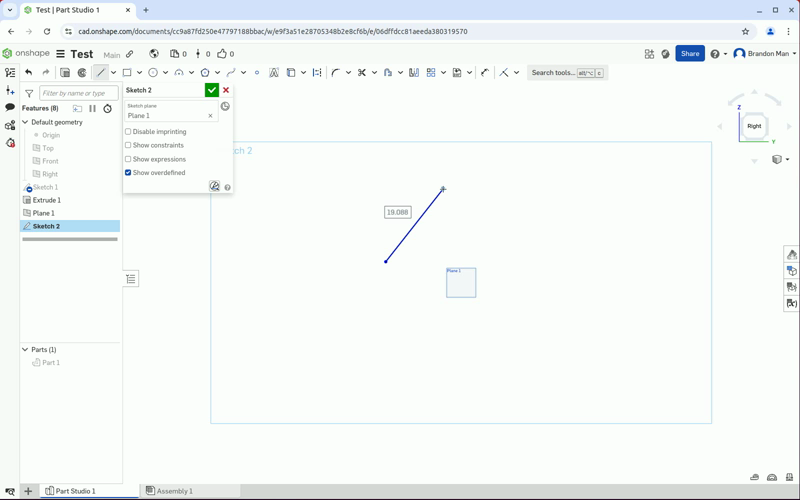
mouse_move(473, 188)
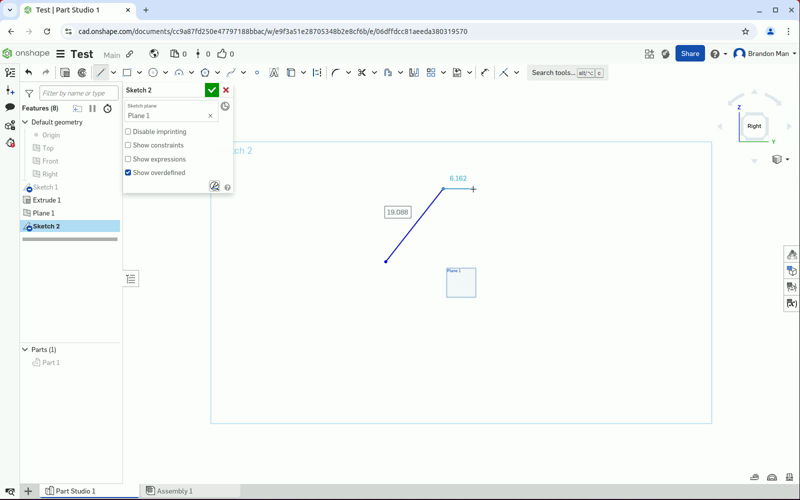
mouse_move(385, 188)
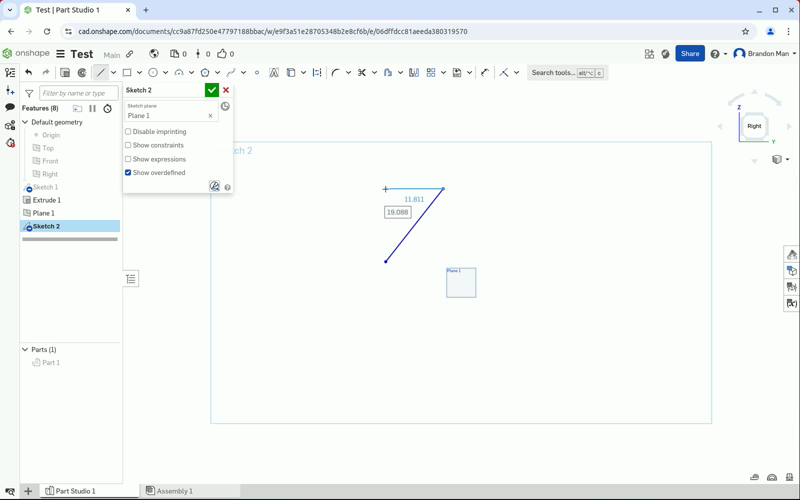
click(385, 188)
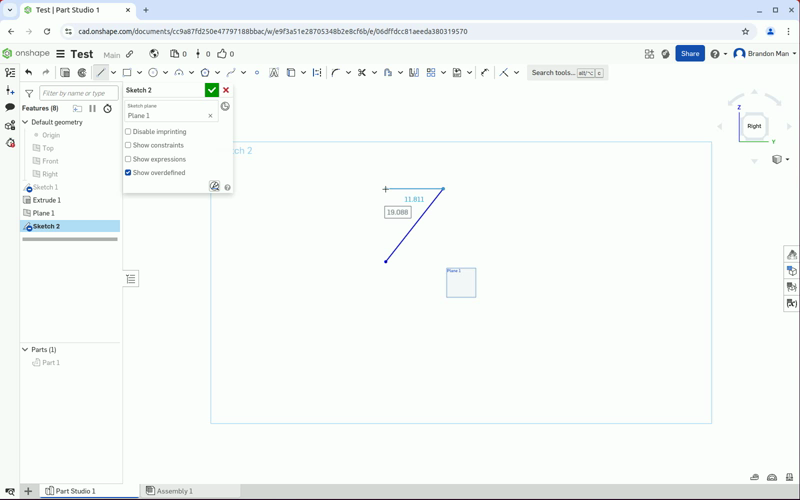
key_up(shift)
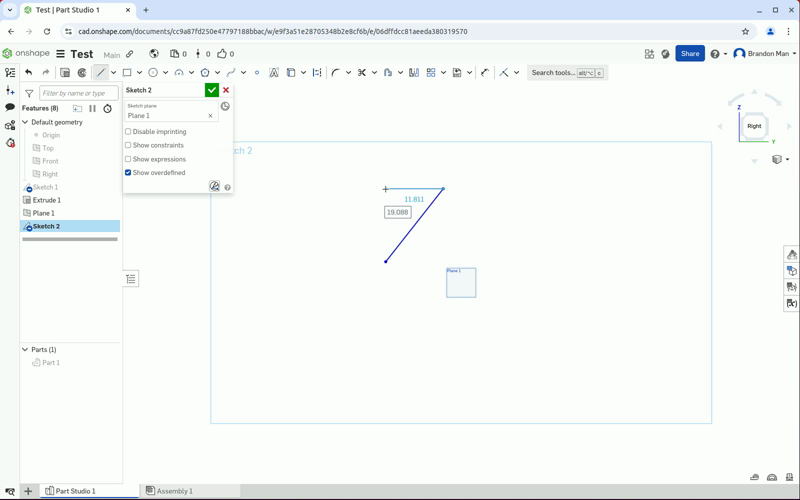
key_down(shift)
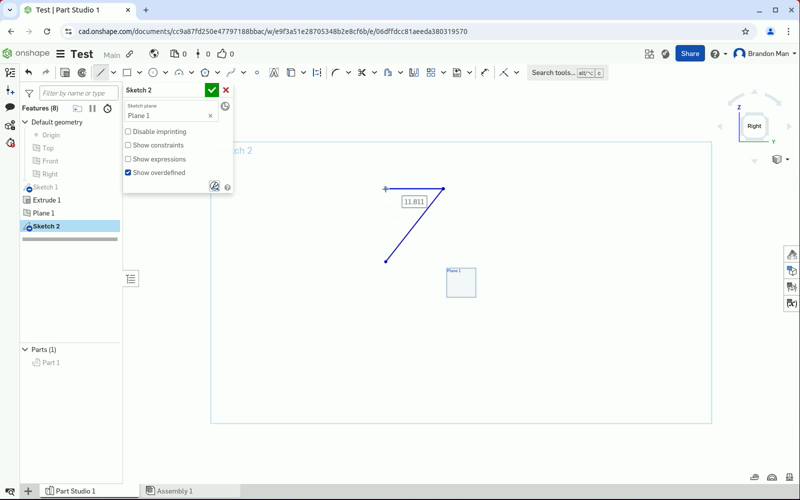
mouse_move(385, 261)
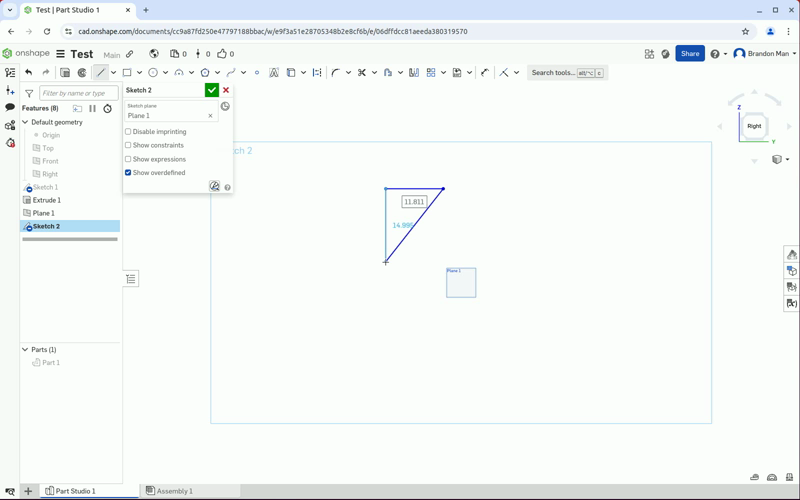
key_up(shift)
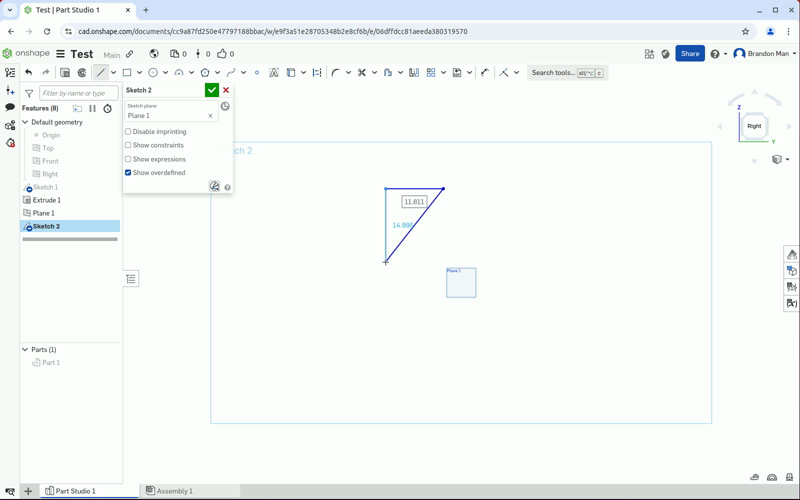
click(385, 261)
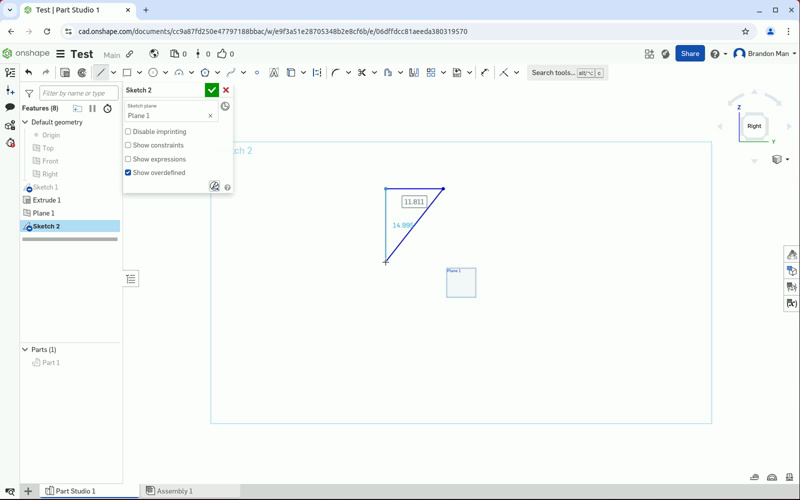
key(esc)
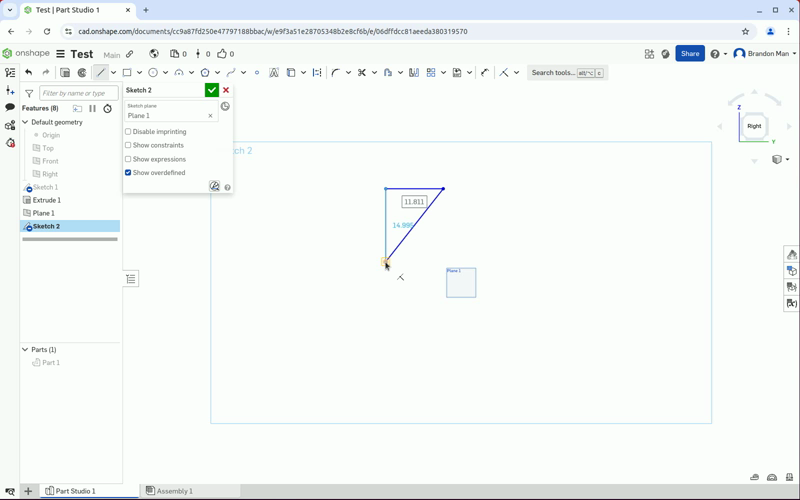
mouse_move(405, 212)
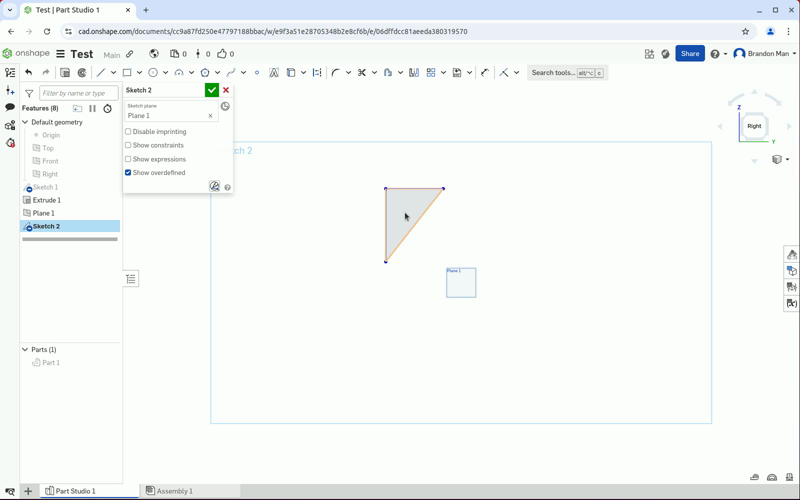
click(405, 212)
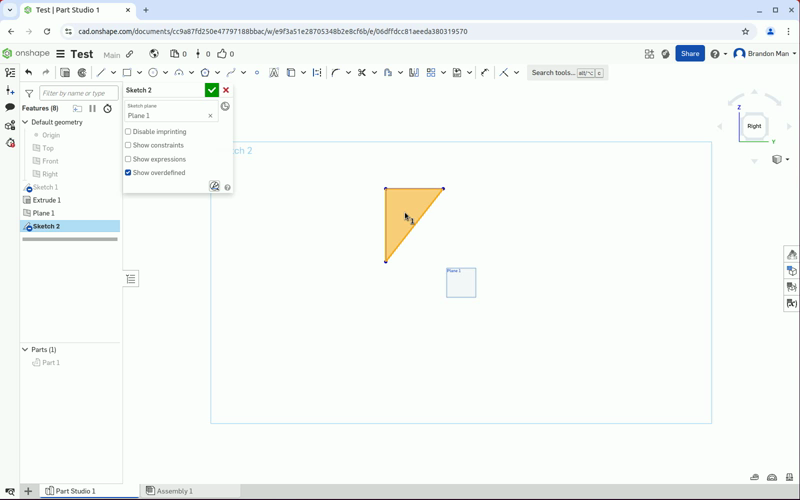
mouse_move(73, 352)
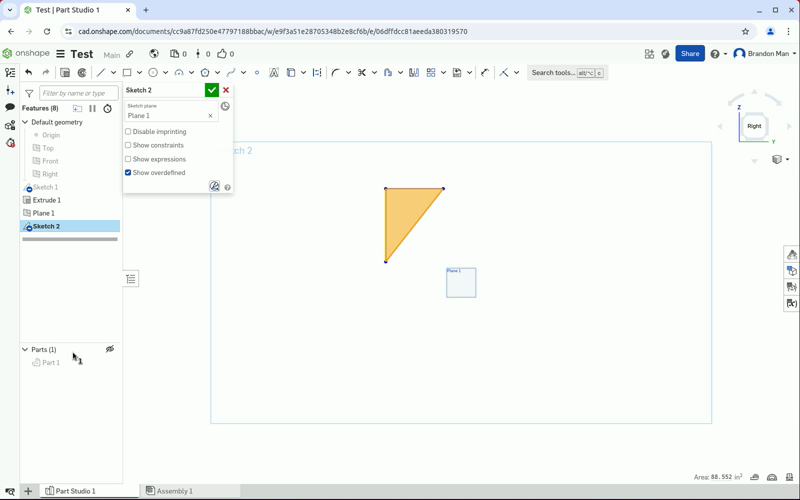
key(shift+y)
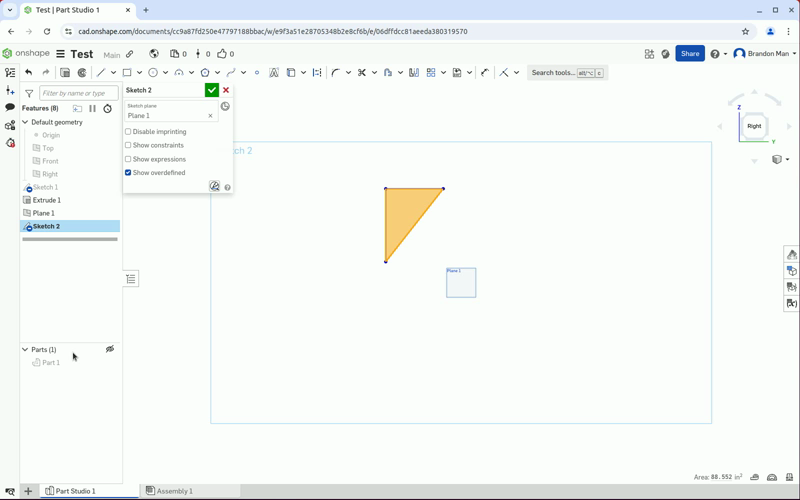
key(shift+e)
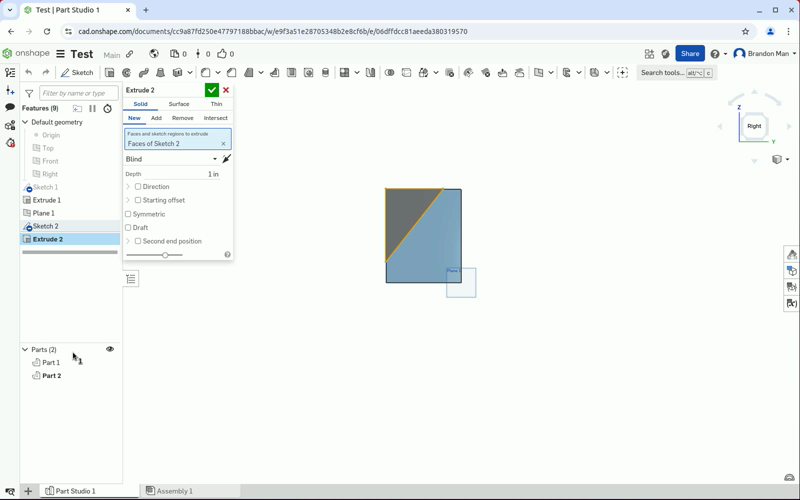
mouse_move(143, 106)
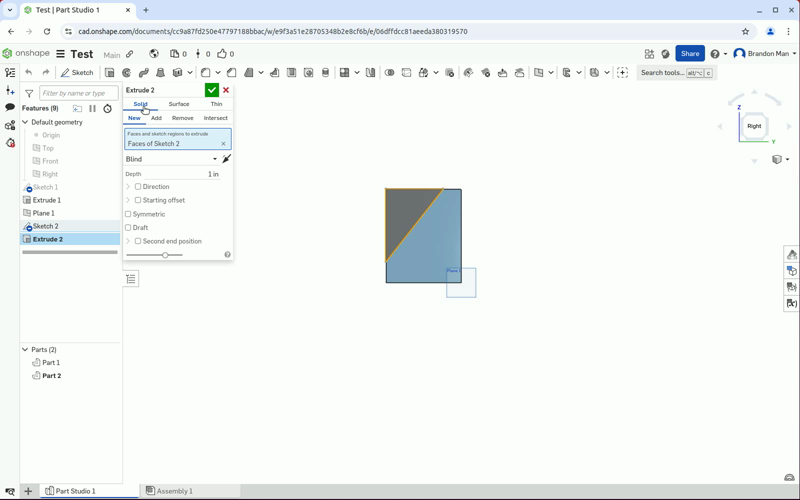
click(143, 106)
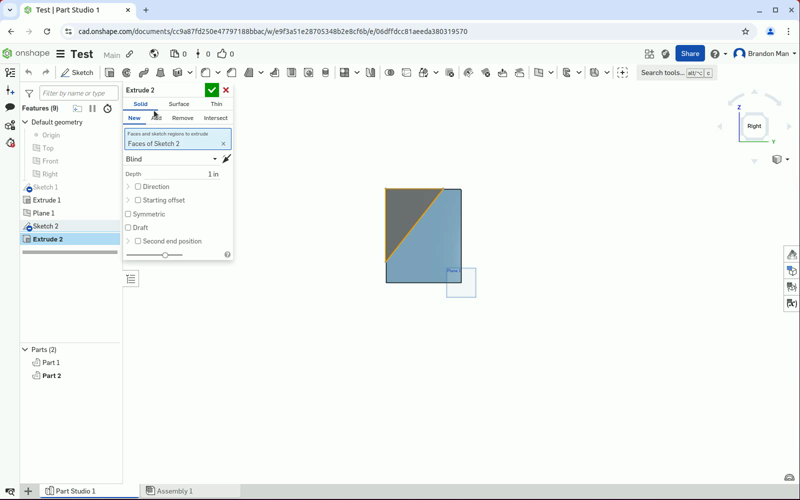
mouse_move(186, 120)
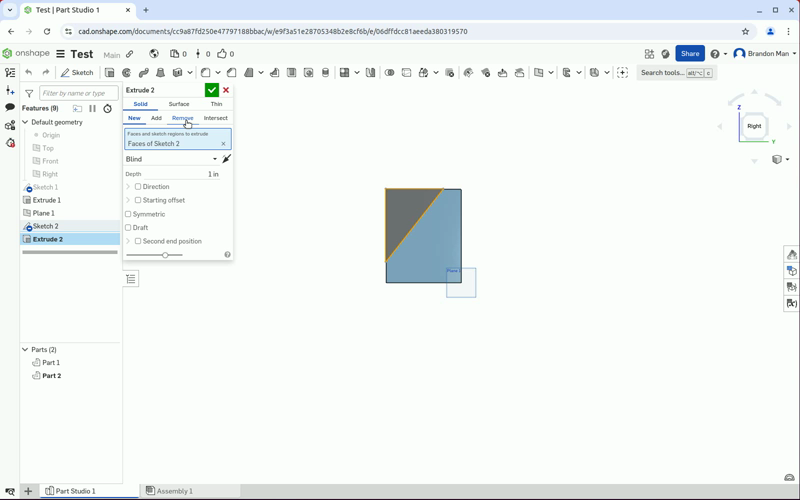
click(186, 120)
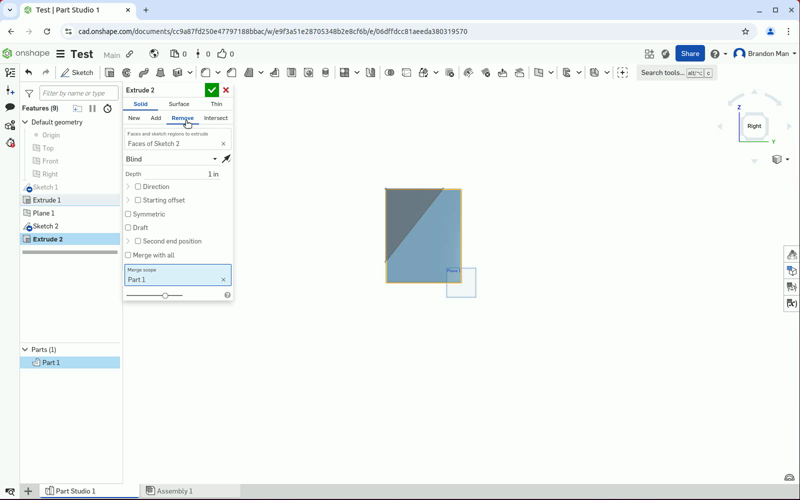
key(tab, 4)
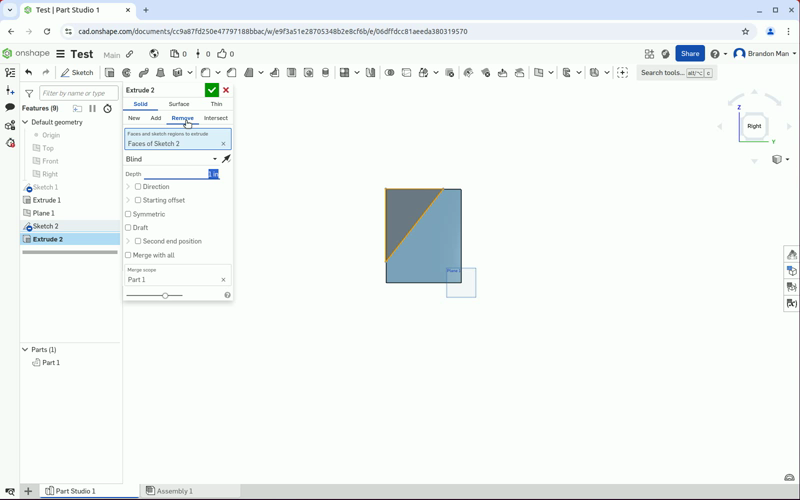
text(15.405)
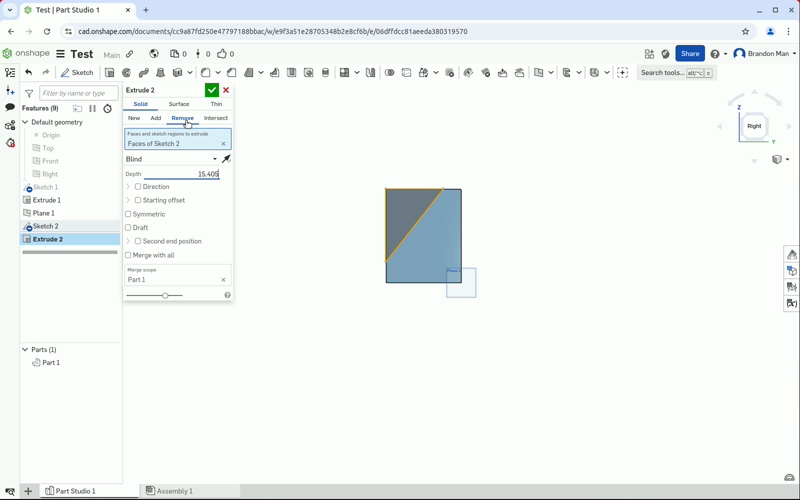
key(tab, 6)
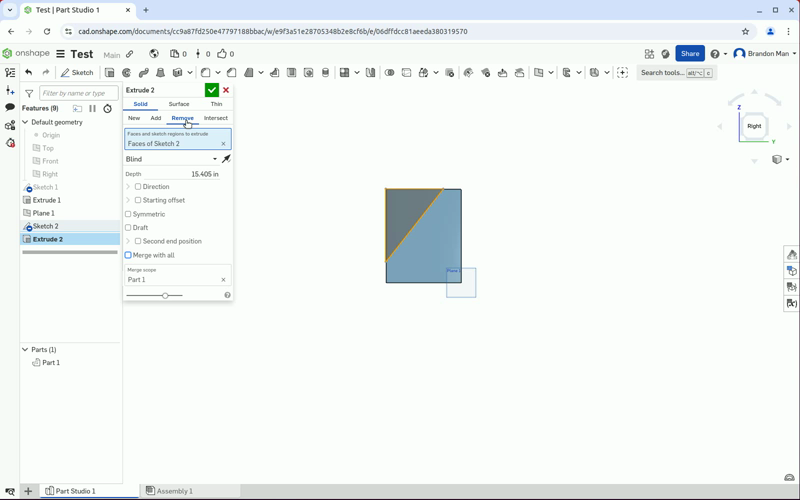
key(space)
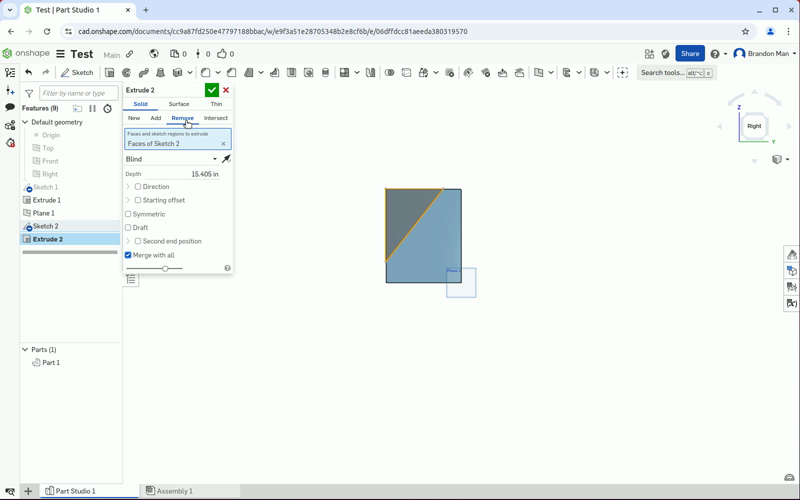
key(enter)
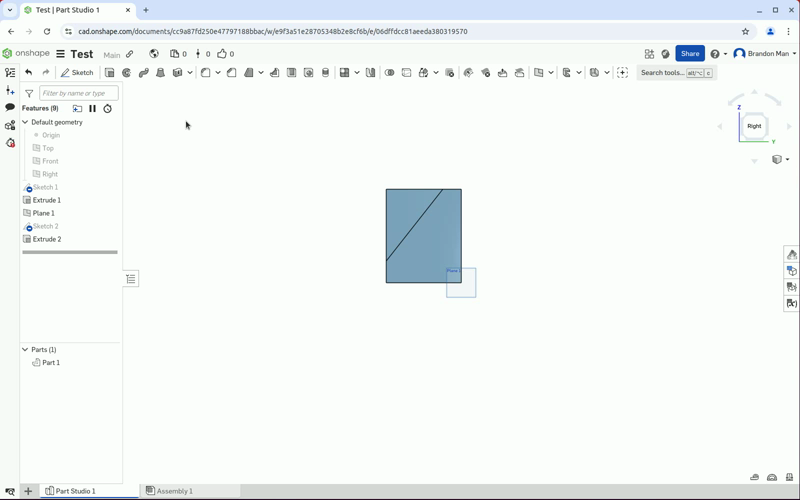
key(shift+h)
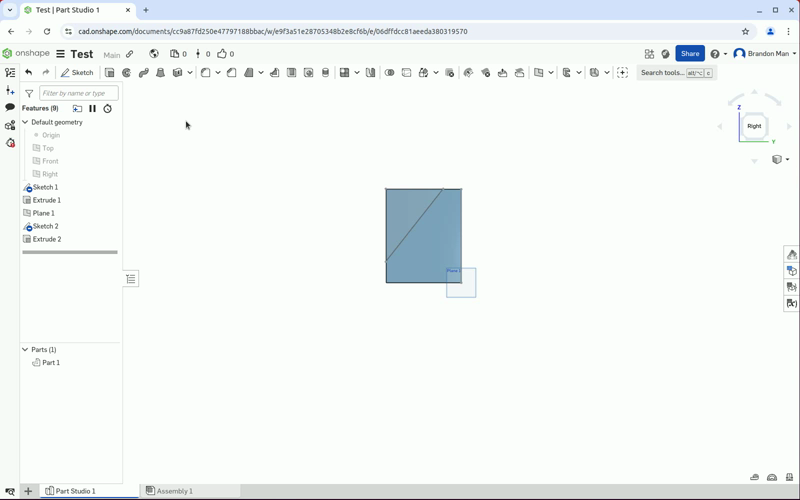
key(shift+h)
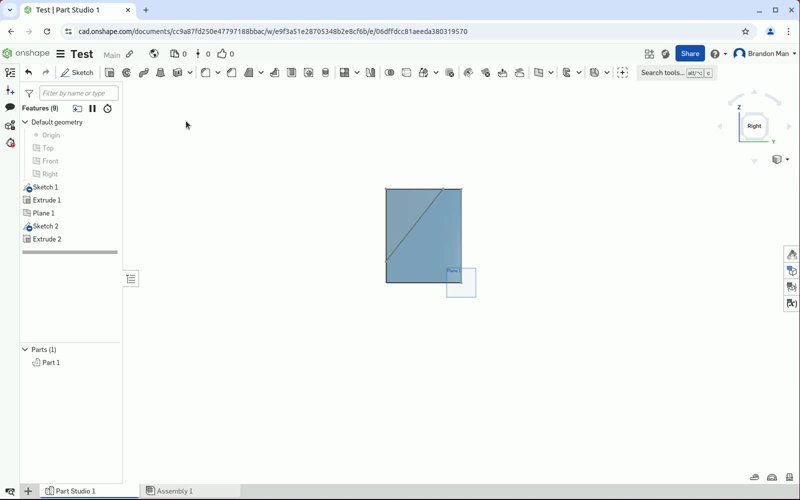
key(shift+7)
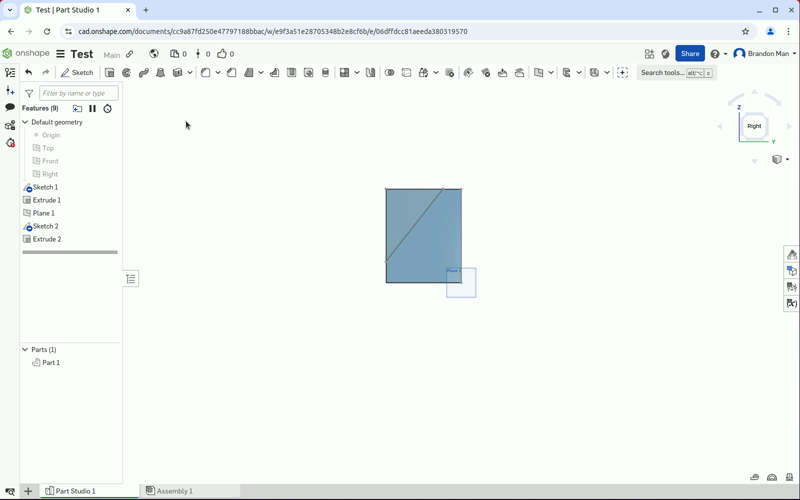
key(right, 2)
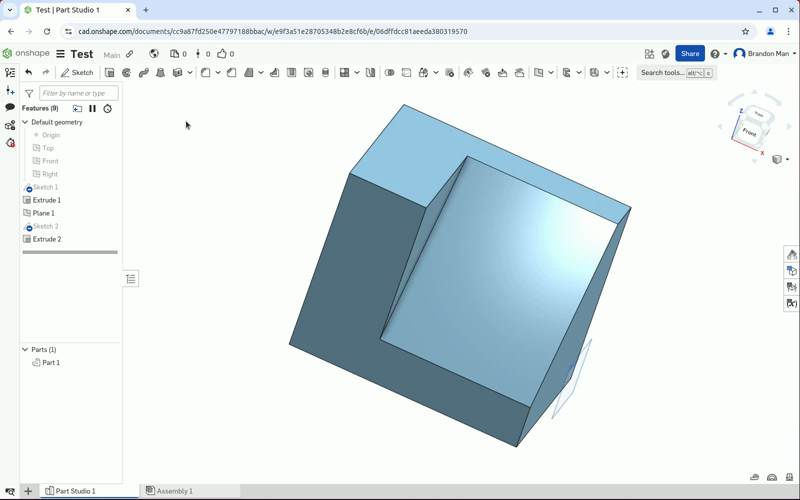
key(down, 2)
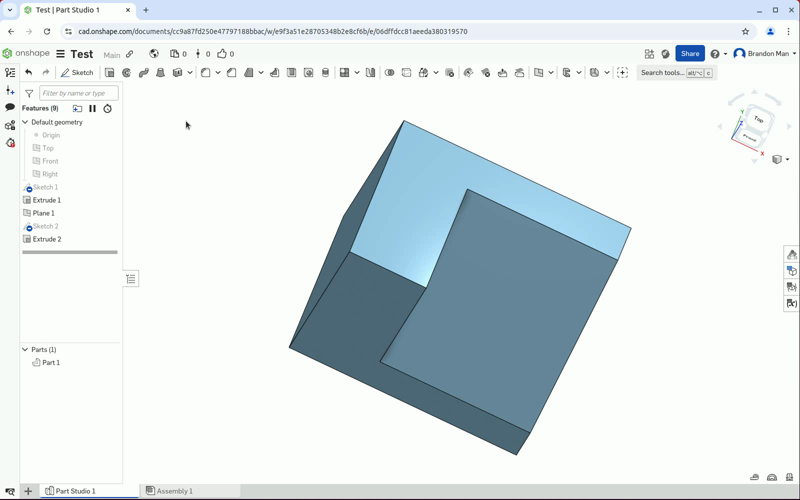
key(up, 2)
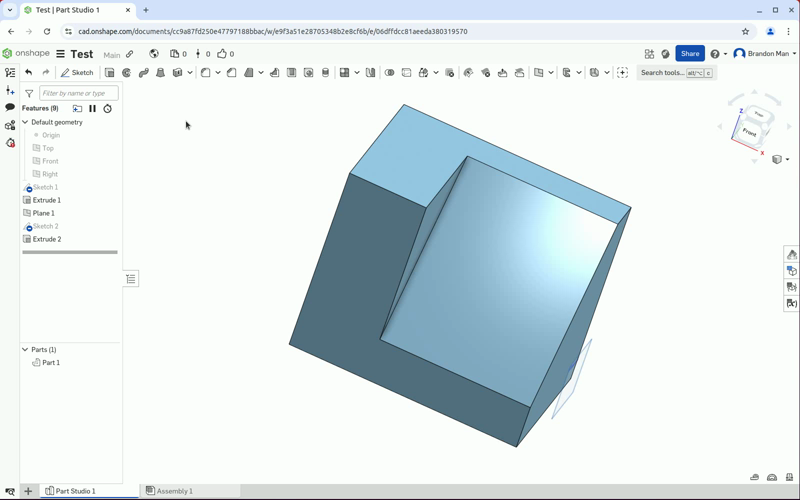
key(left, 2)
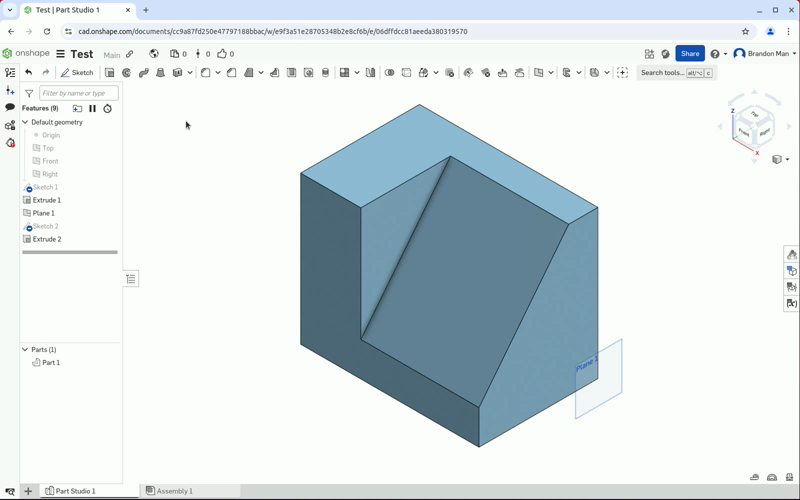
mouse_move(73, 189)
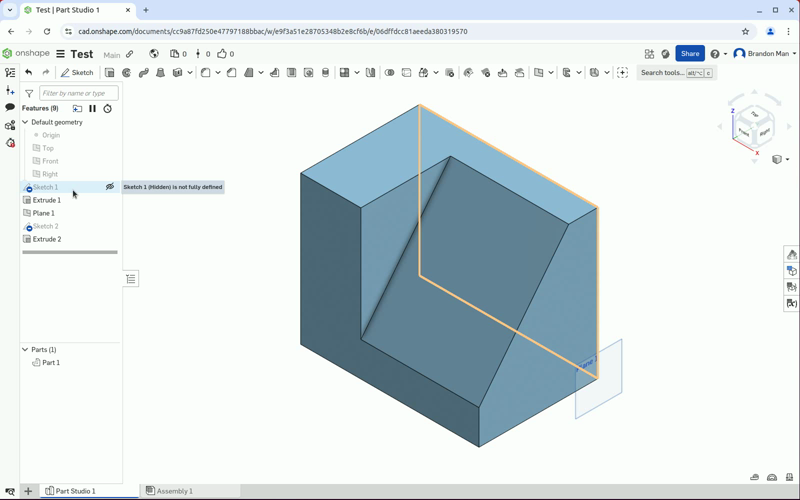
click(73, 189)